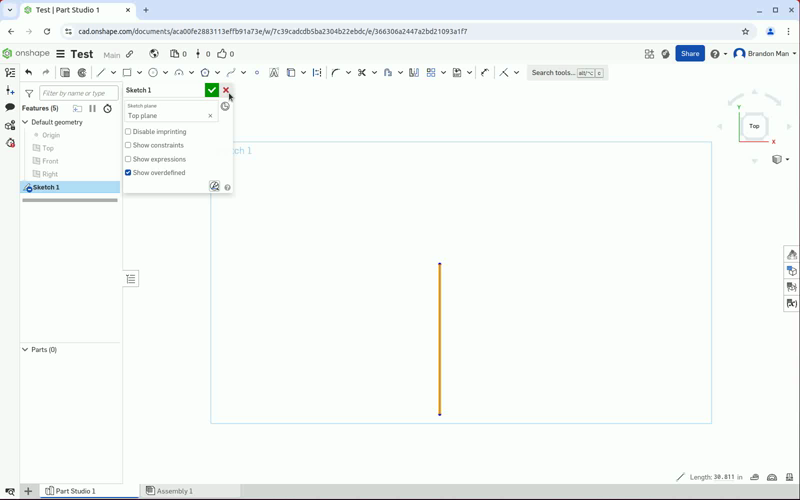
key(shift+h)
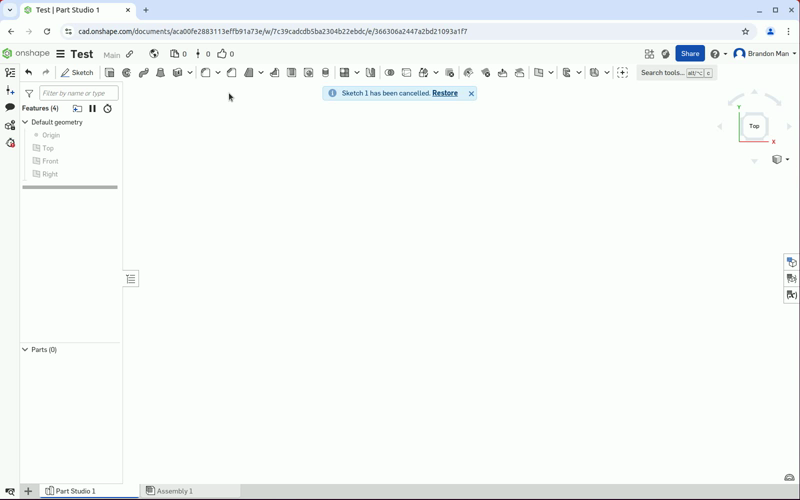
mouse_move(73, 352)
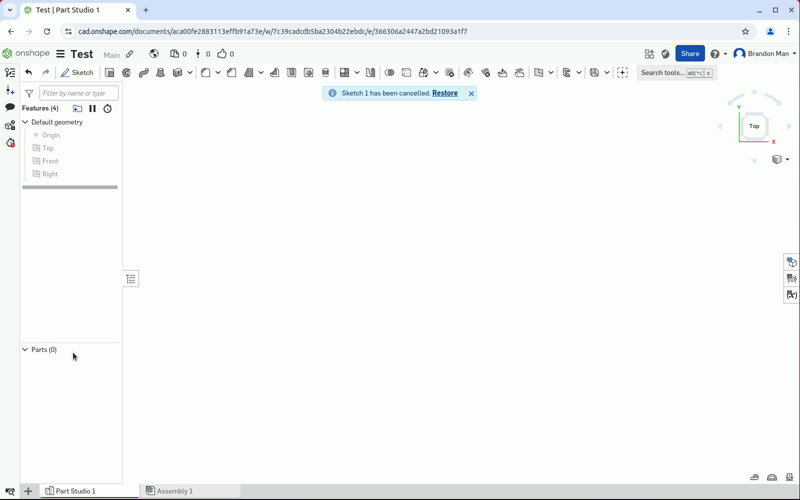
key(y)
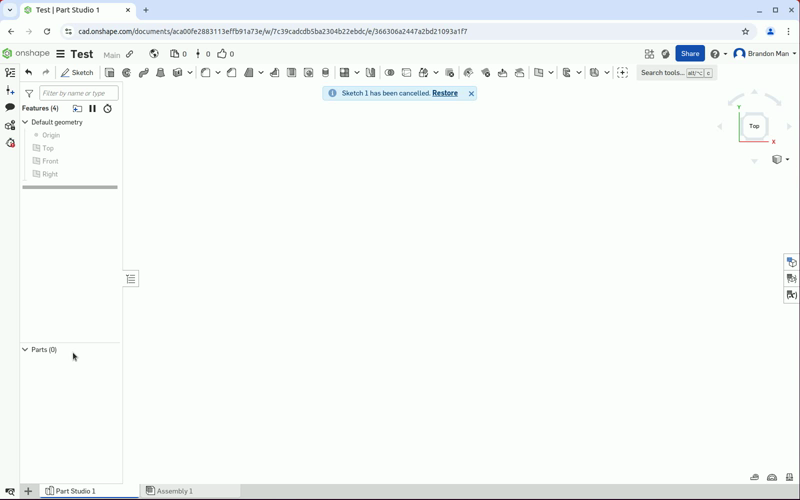
key(shift+p)
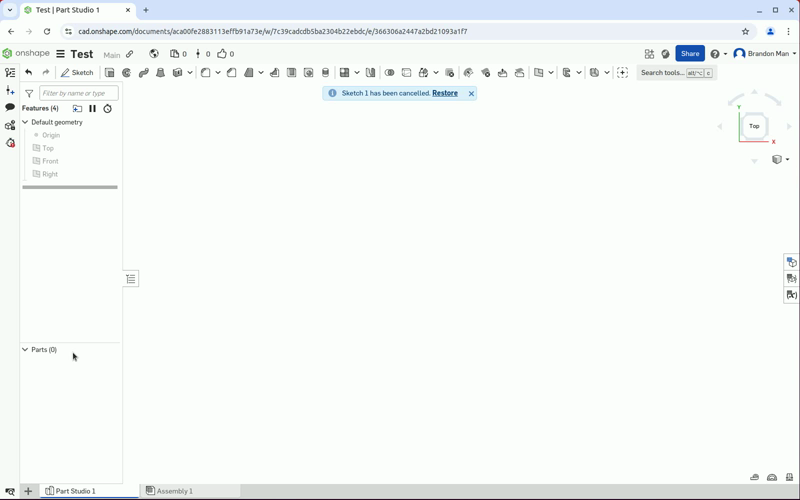
key(space)
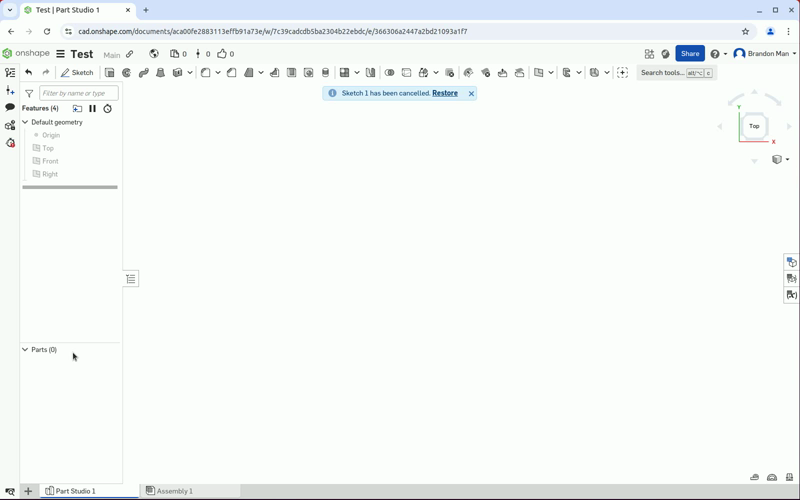
key_down(shift)
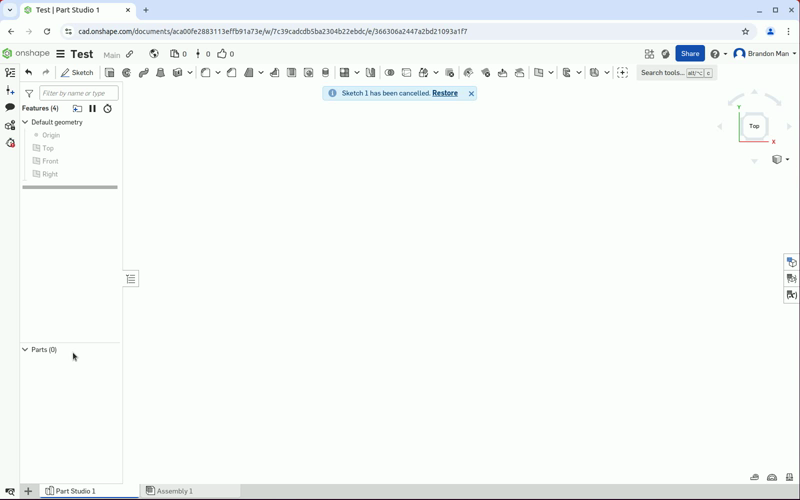
key(up)
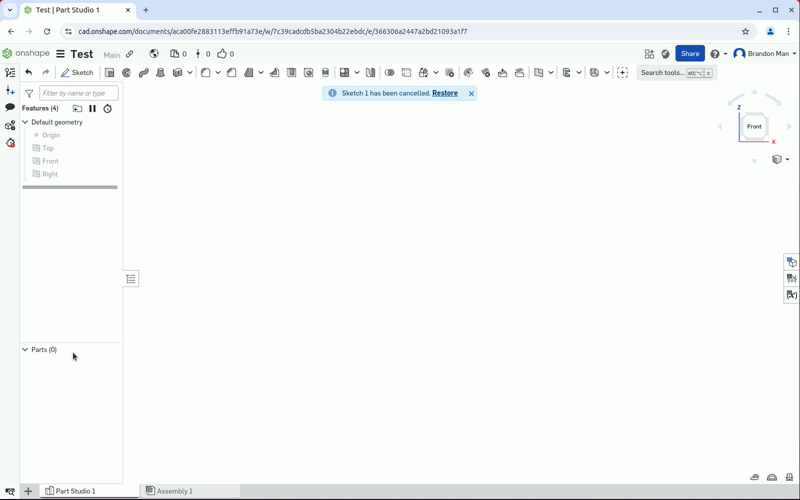
key_up(shift)
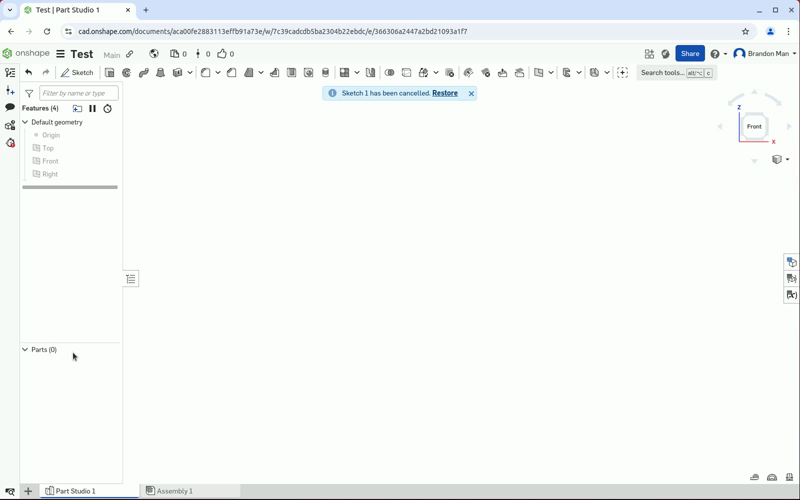
mouse_move(73, 352)
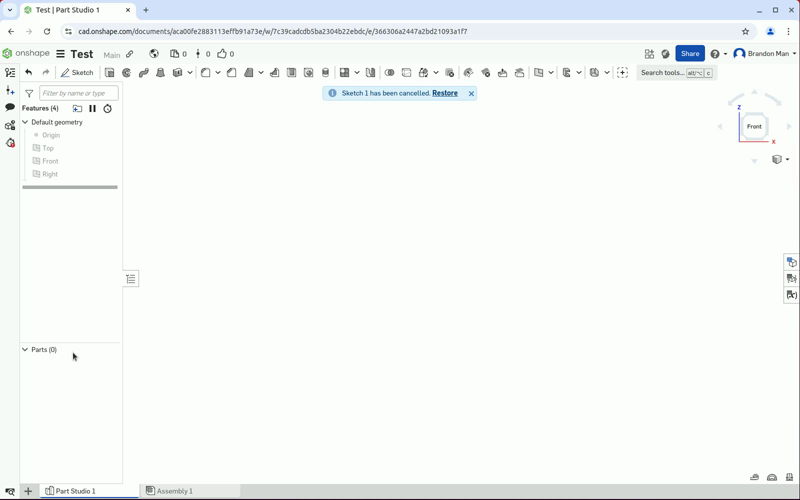
key(shift+y)
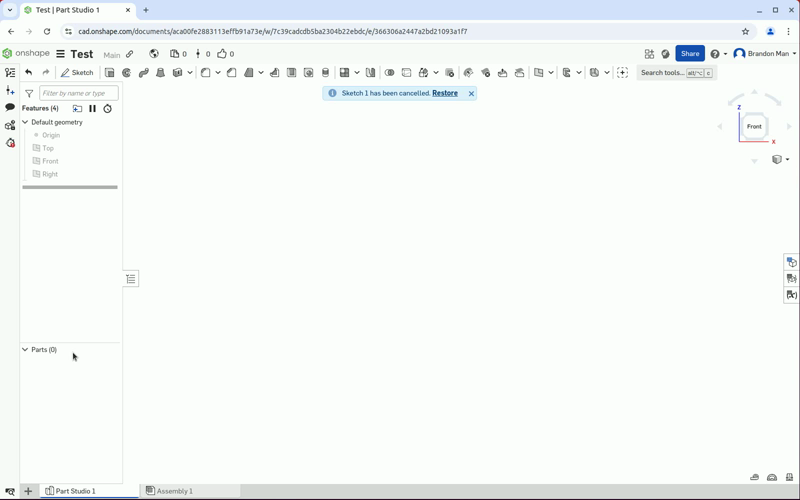
key(shift+s)
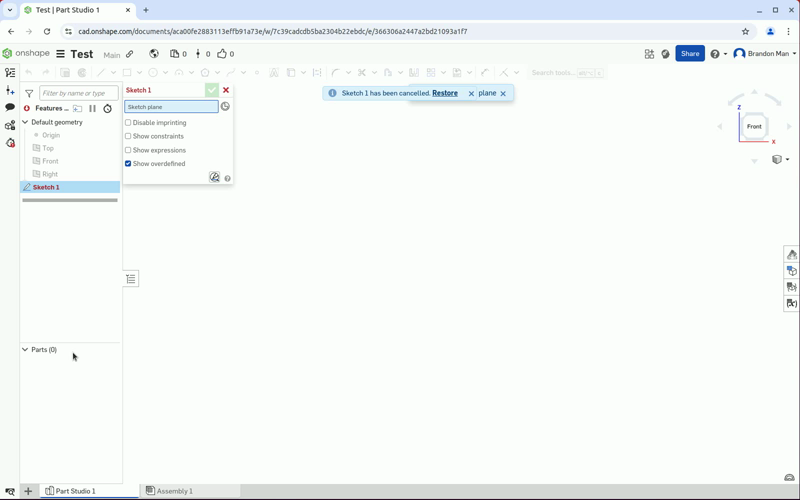
mouse_move(73, 163)
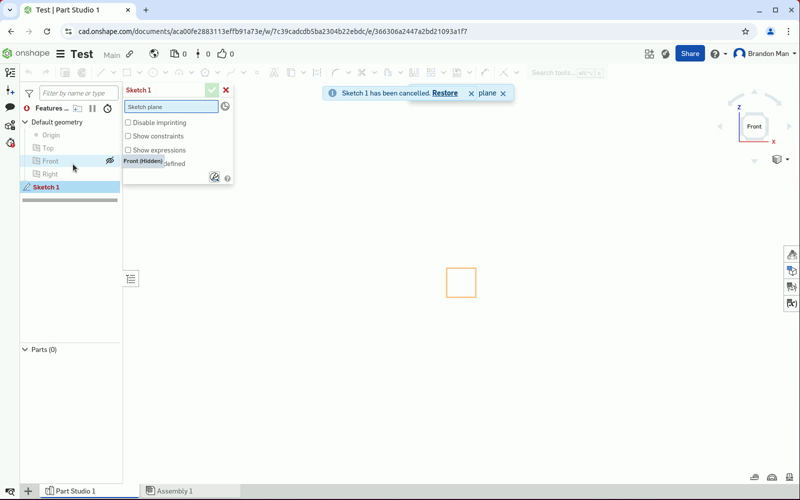
click(73, 163)
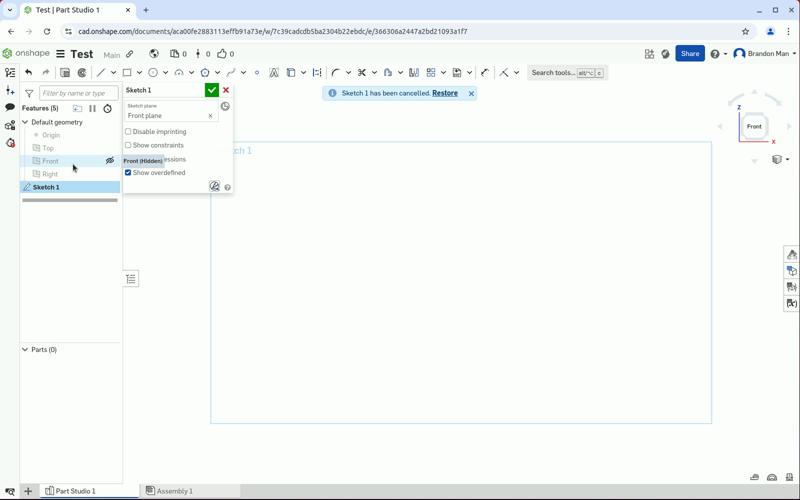
mouse_move(73, 352)
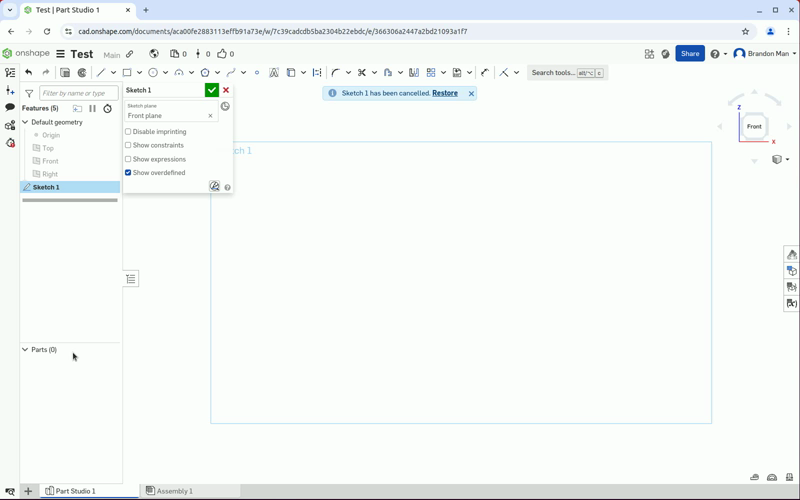
key(y)
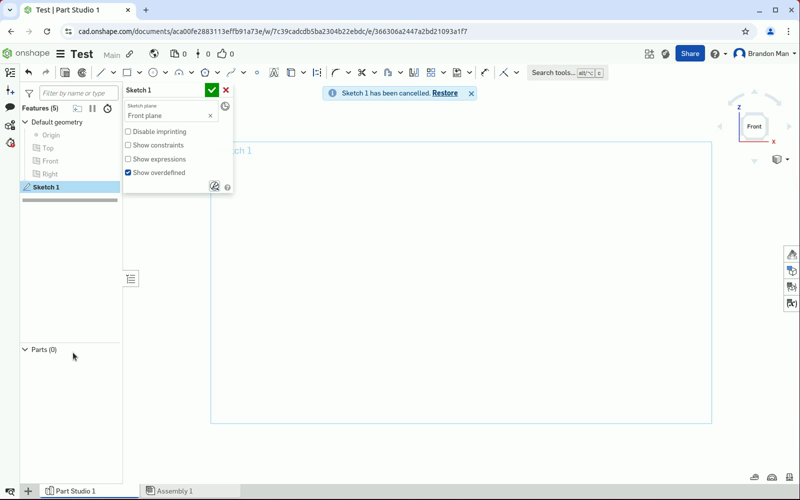
key(l)
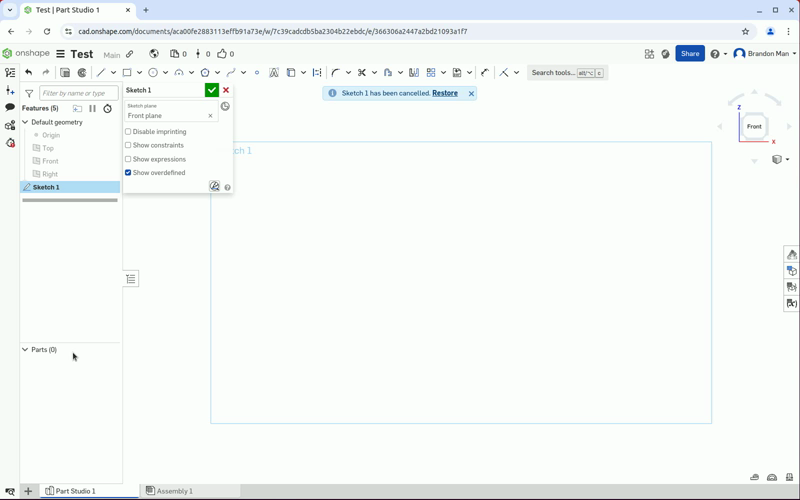
key_down(shift)
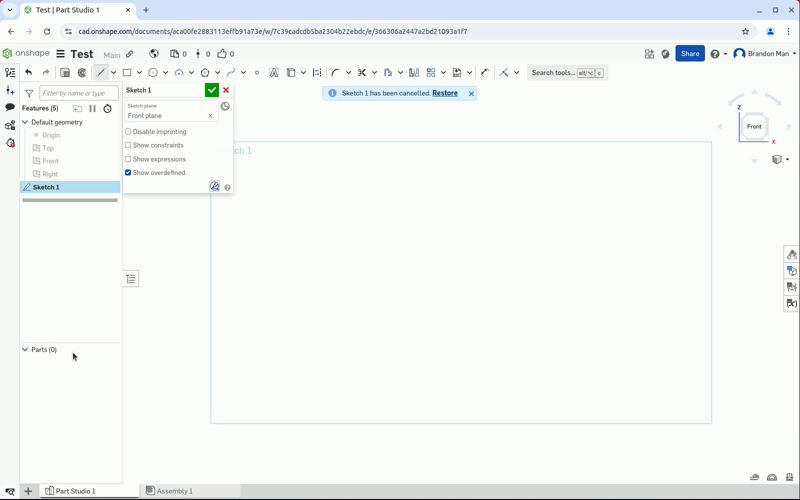
mouse_move(460, 395)
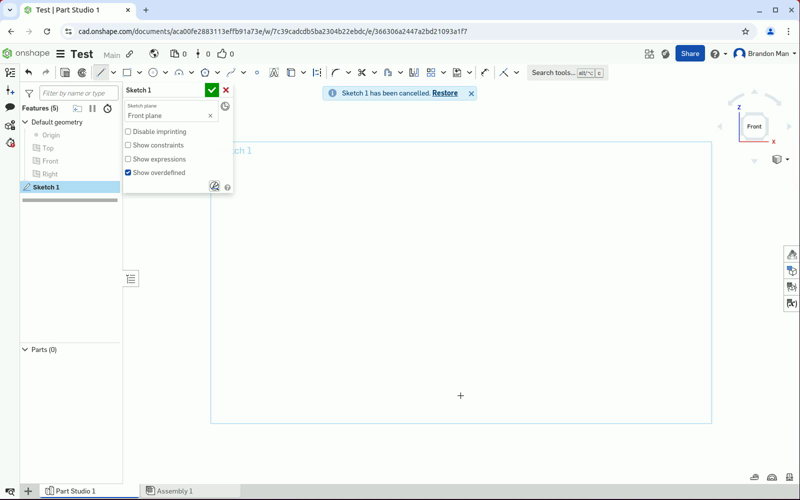
click(460, 395)
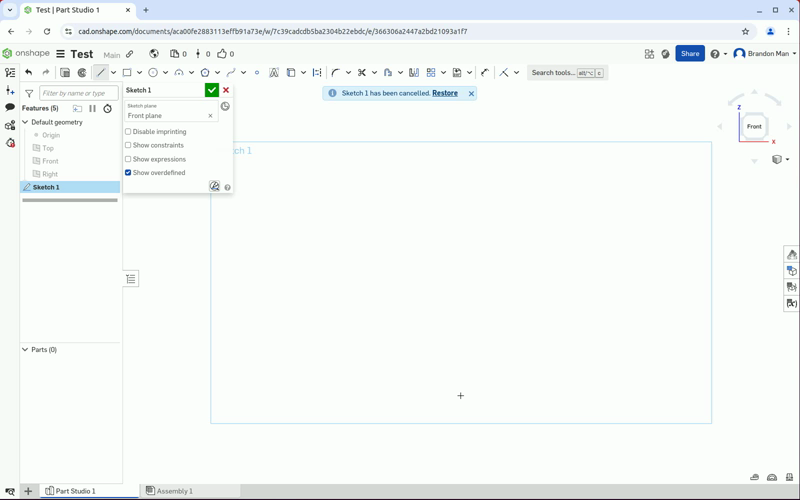
key_up(shift)
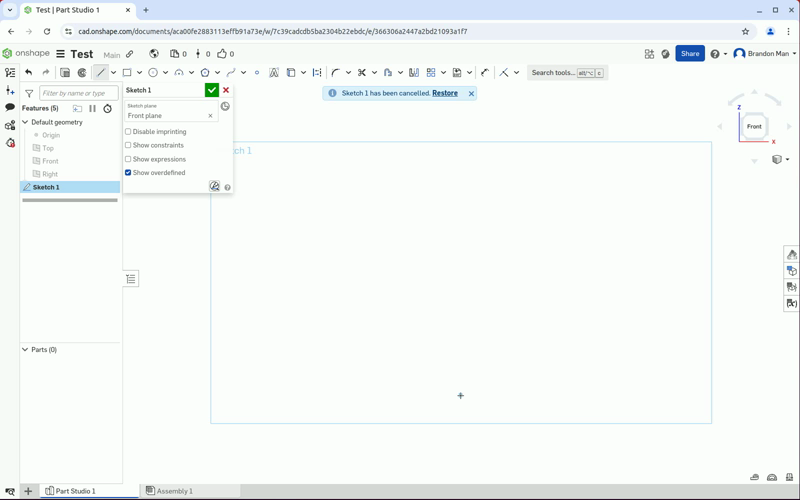
key_down(shift)
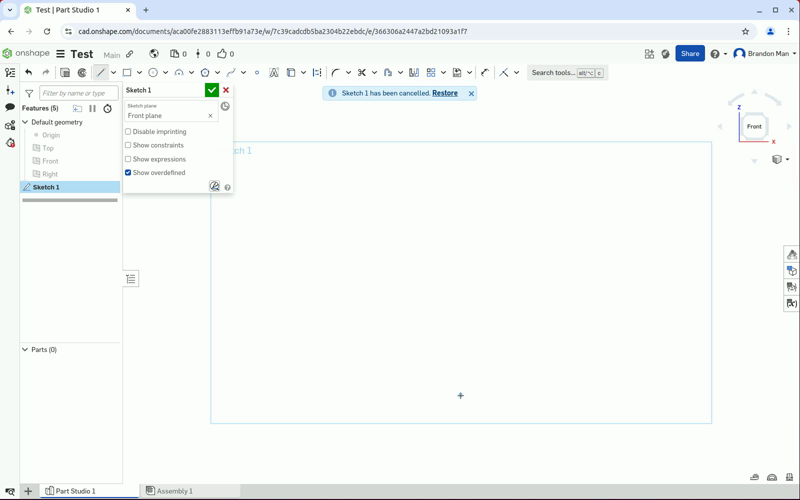
mouse_move(573, 395)
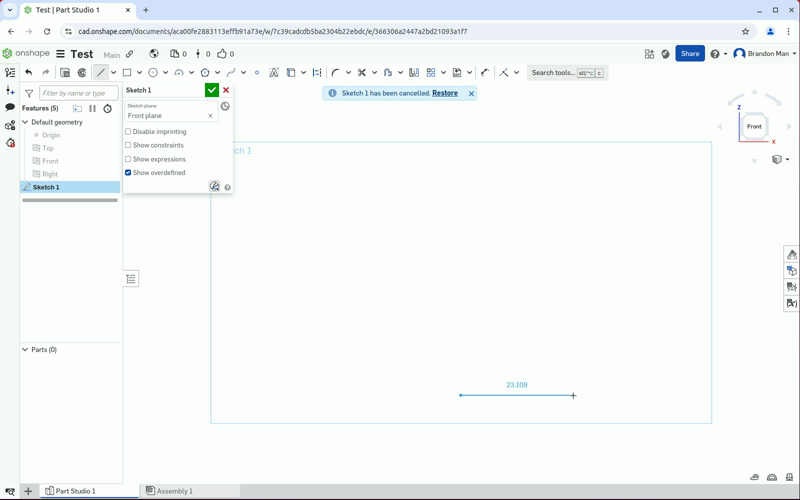
click(573, 395)
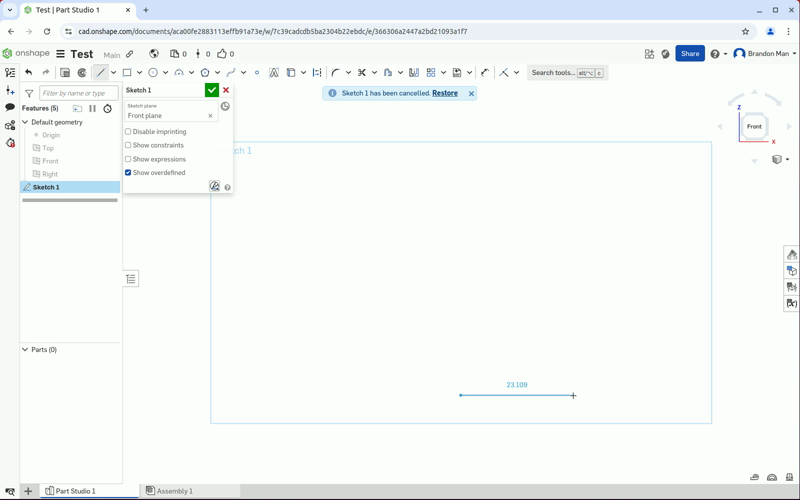
key_up(shift)
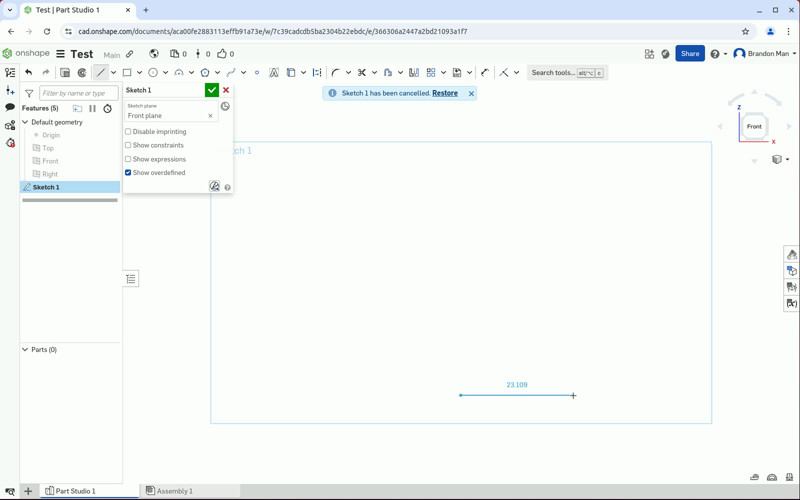
key_down(shift)
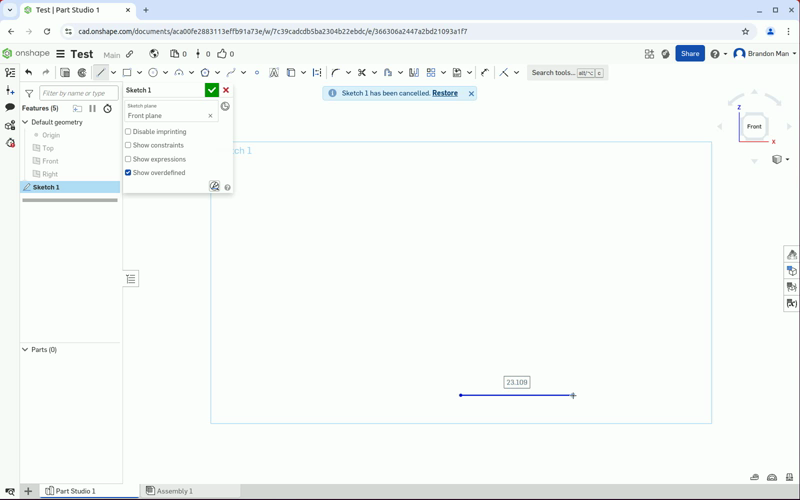
mouse_move(573, 282)
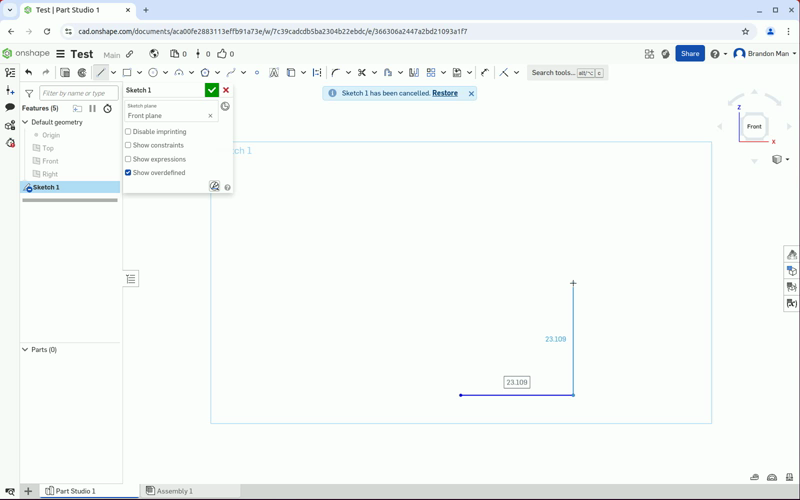
click(573, 282)
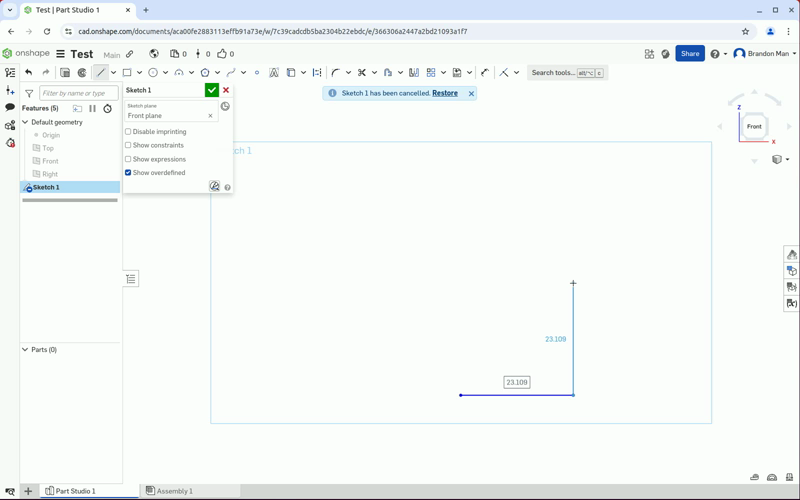
key_up(shift)
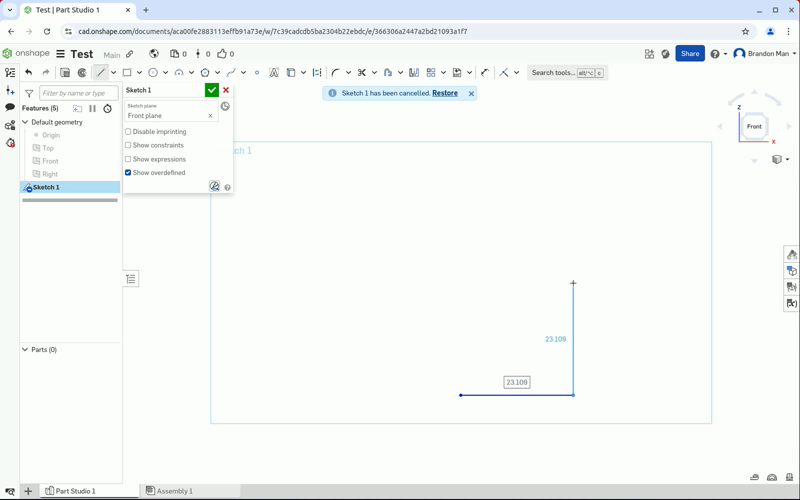
key_down(shift)
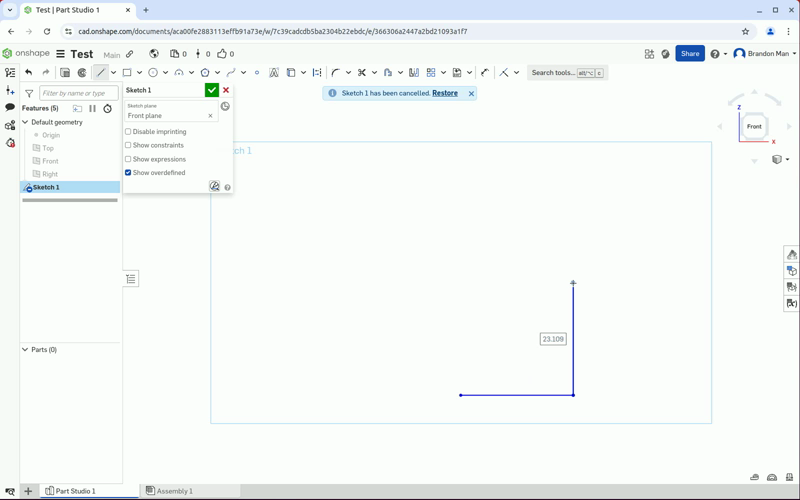
mouse_move(460, 282)
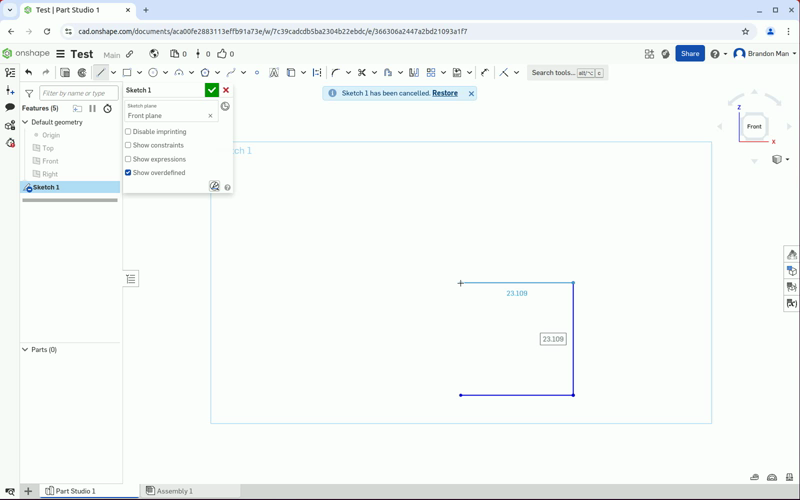
click(460, 282)
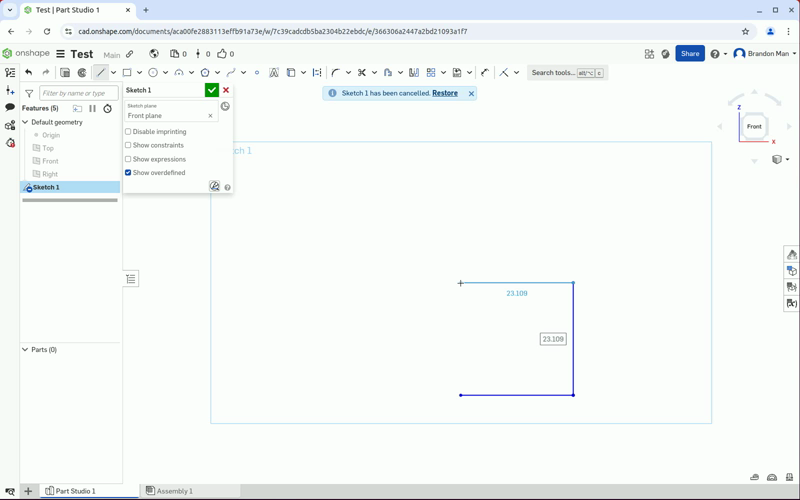
key_up(shift)
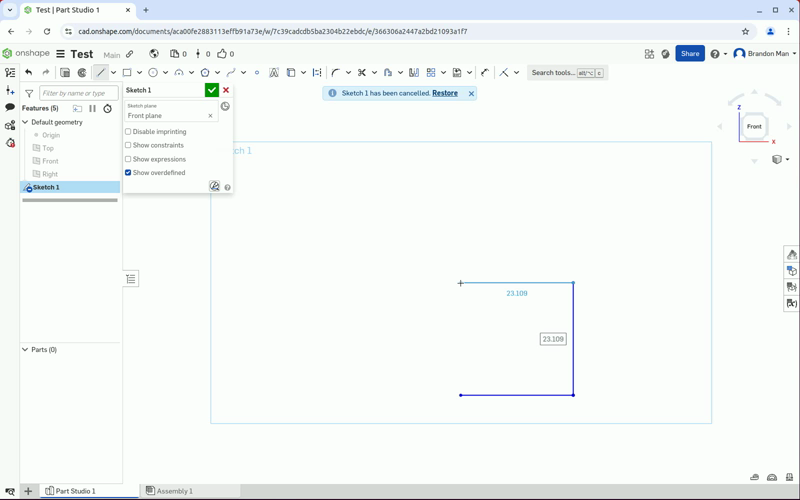
key_down(shift)
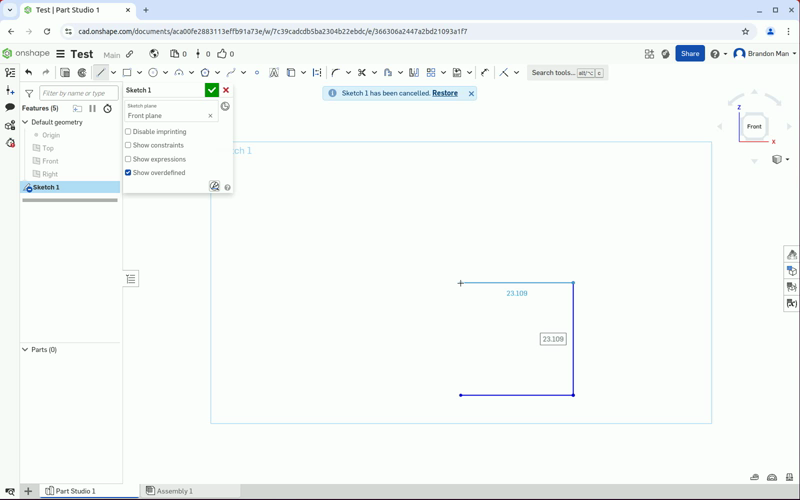
mouse_move(460, 395)
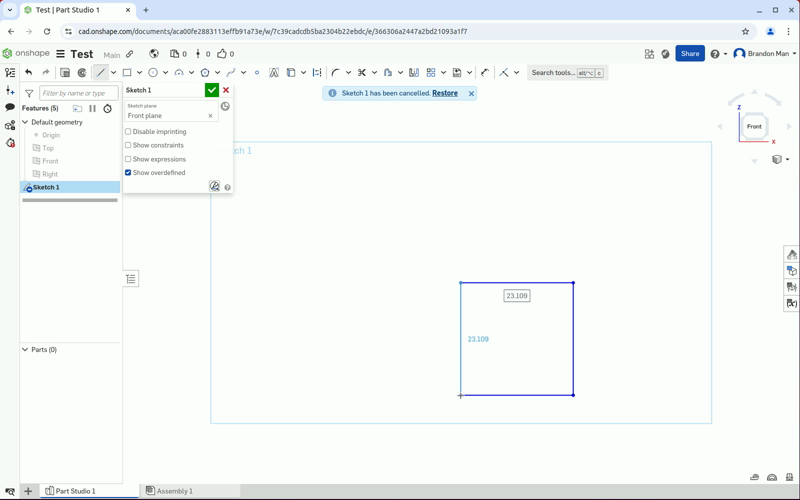
key_up(shift)
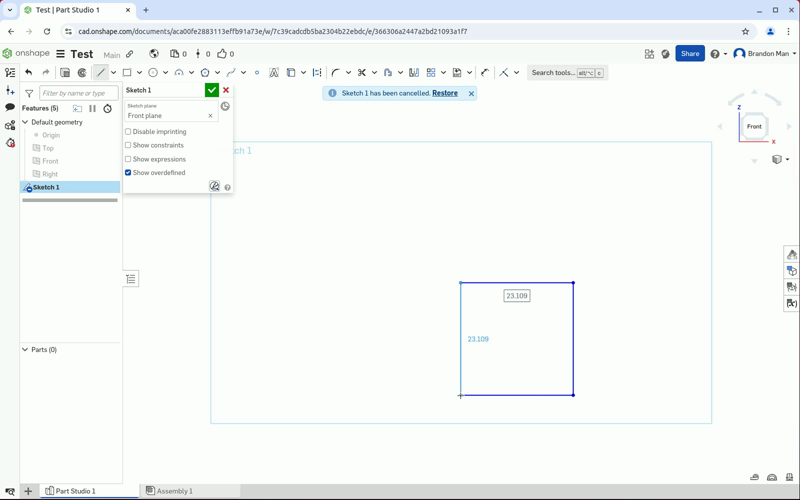
click(460, 395)
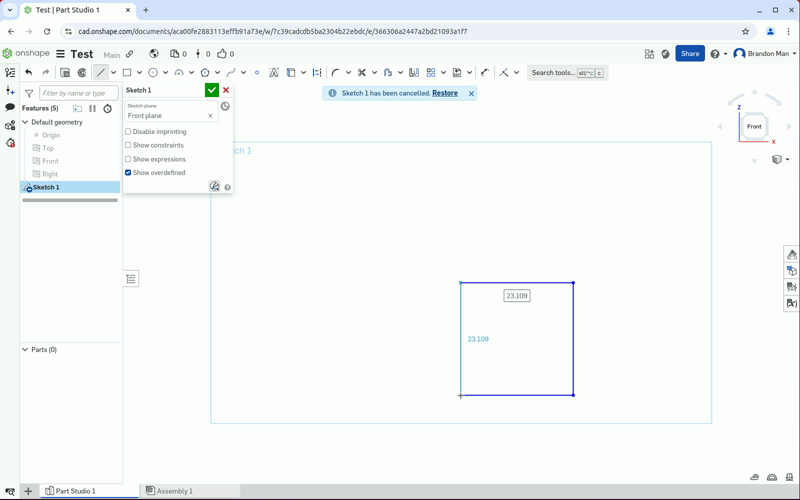
key(esc)
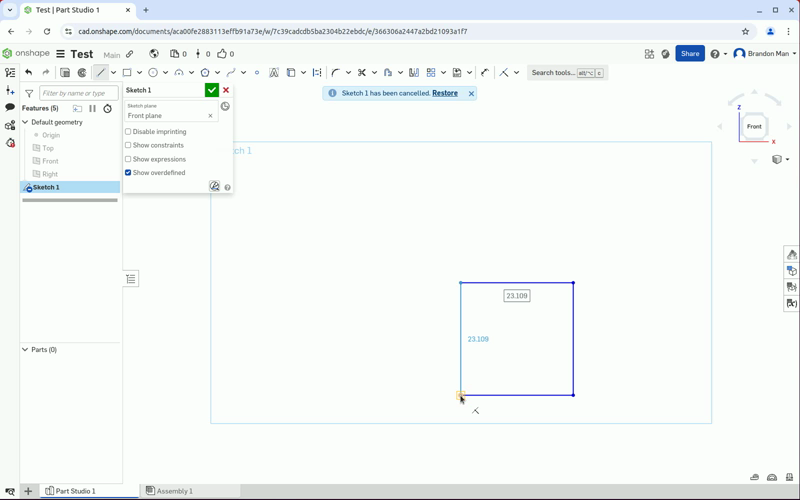
mouse_move(557, 378)
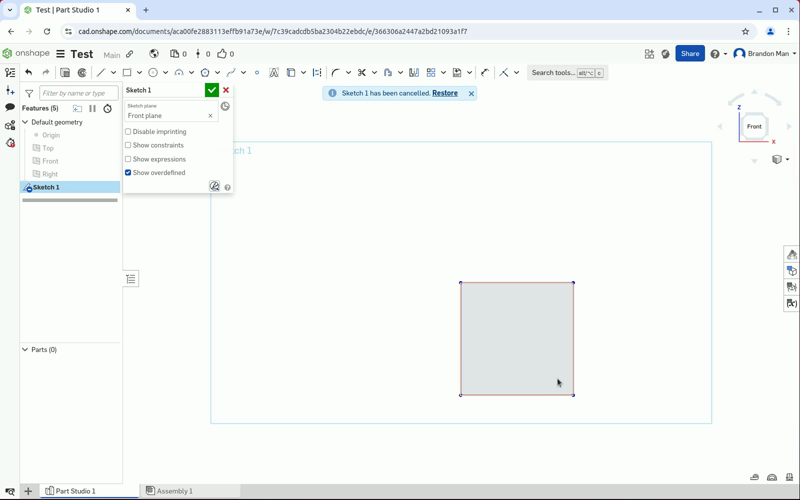
click(557, 378)
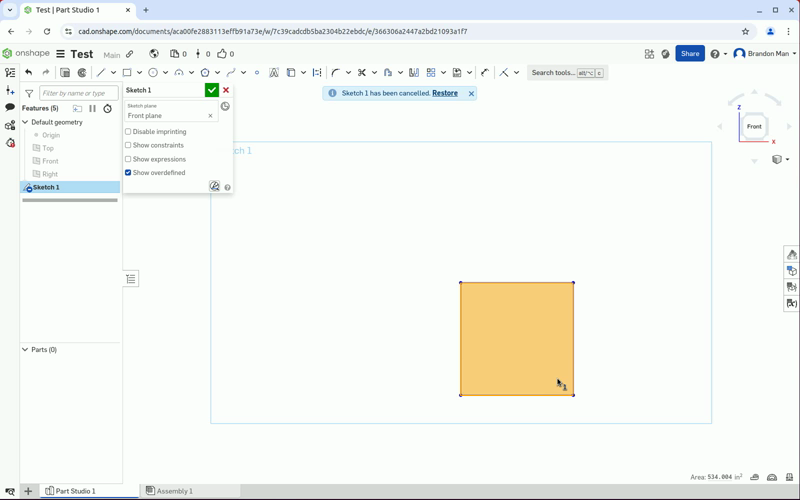
mouse_move(73, 352)
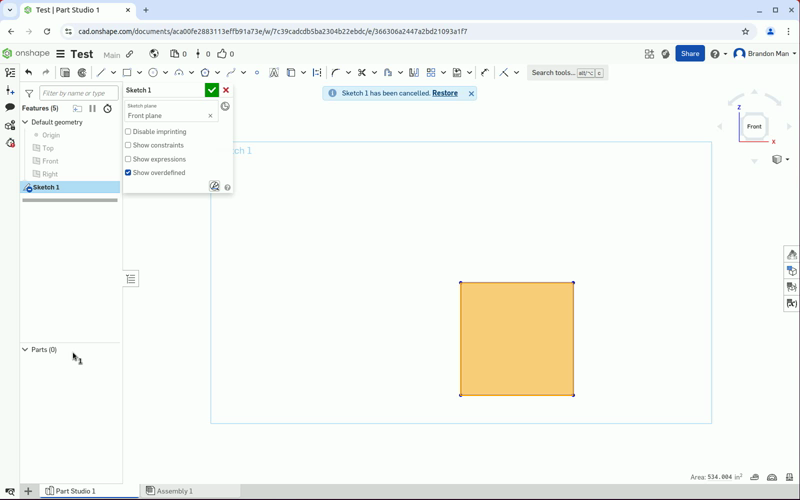
key(shift+y)
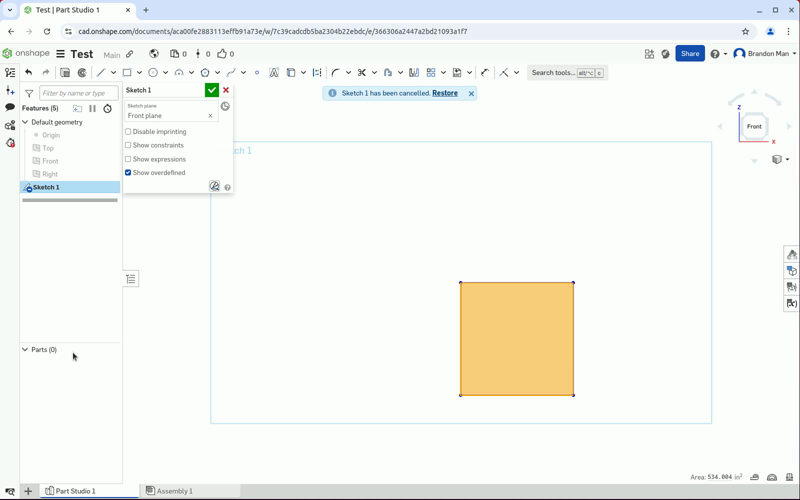
key(shift+e)
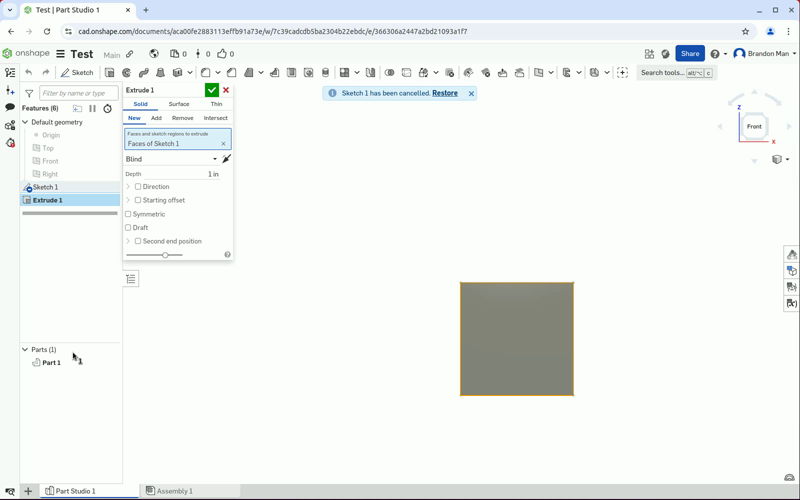
mouse_move(143, 106)
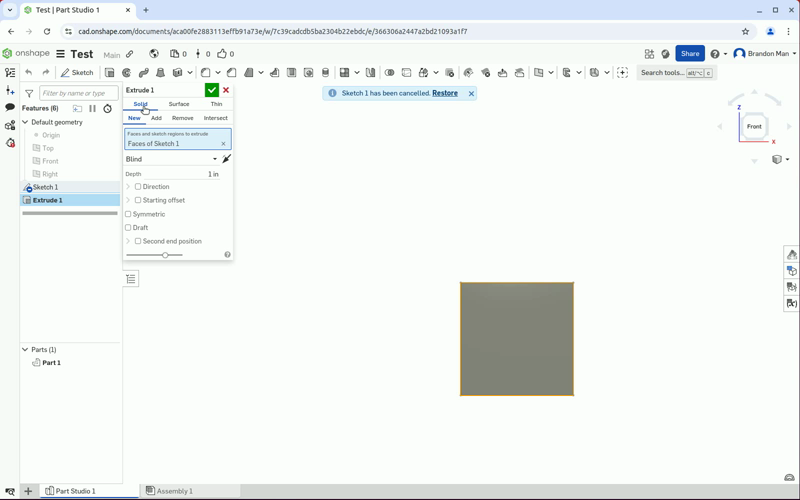
click(143, 106)
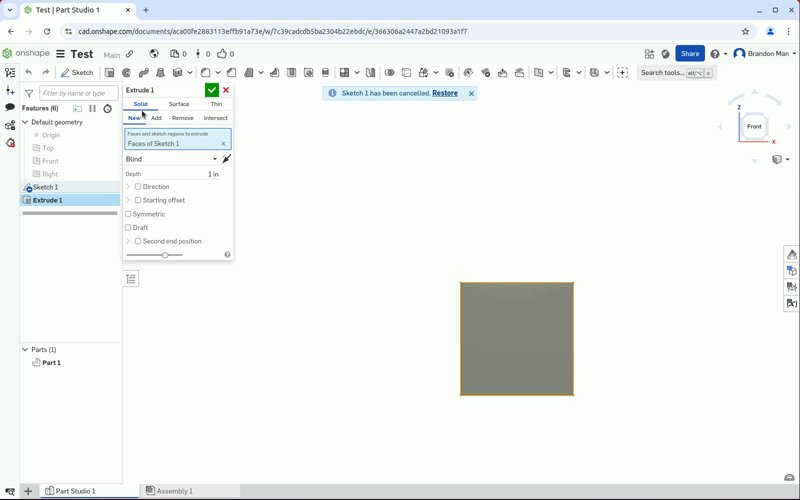
mouse_move(137, 120)
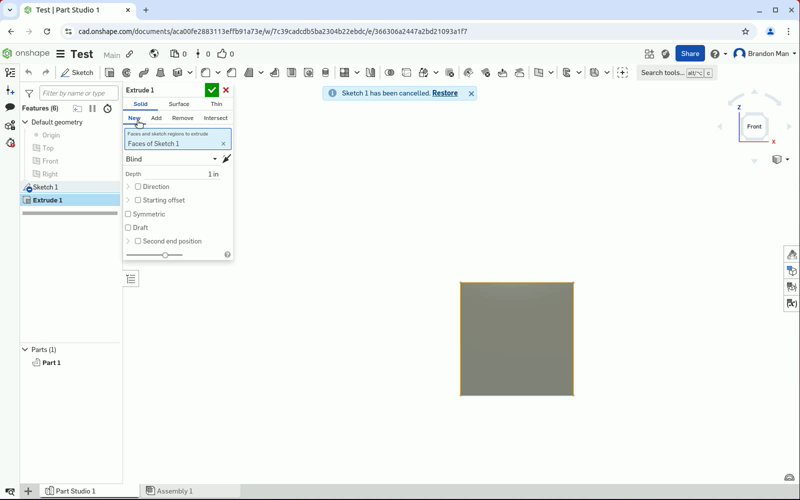
click(137, 120)
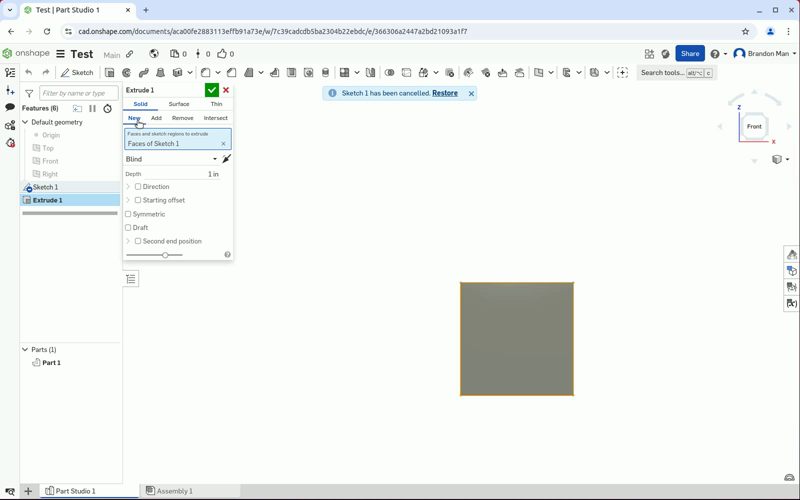
key(tab, 4)
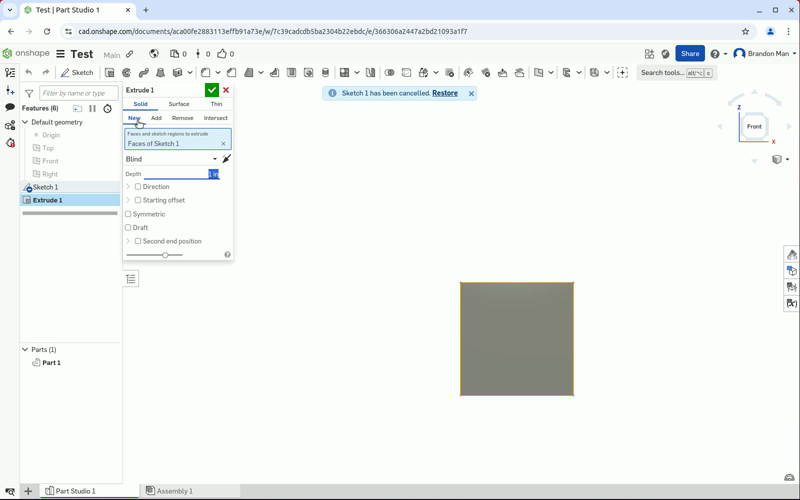
text(-18.535)
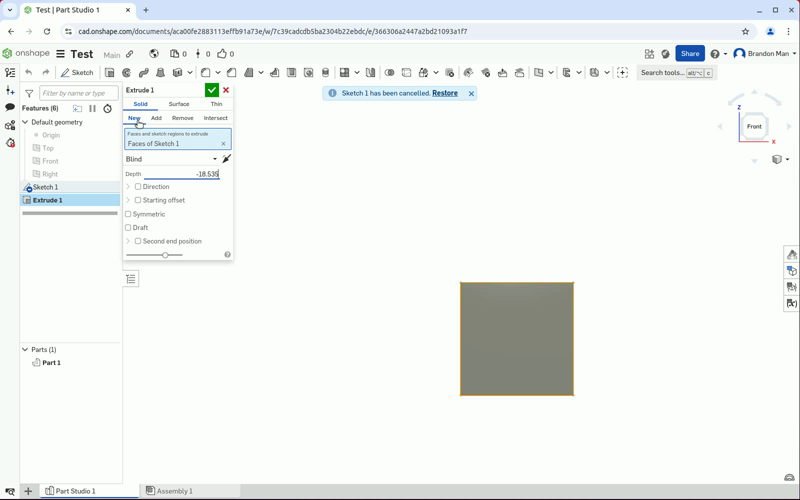
key(enter)
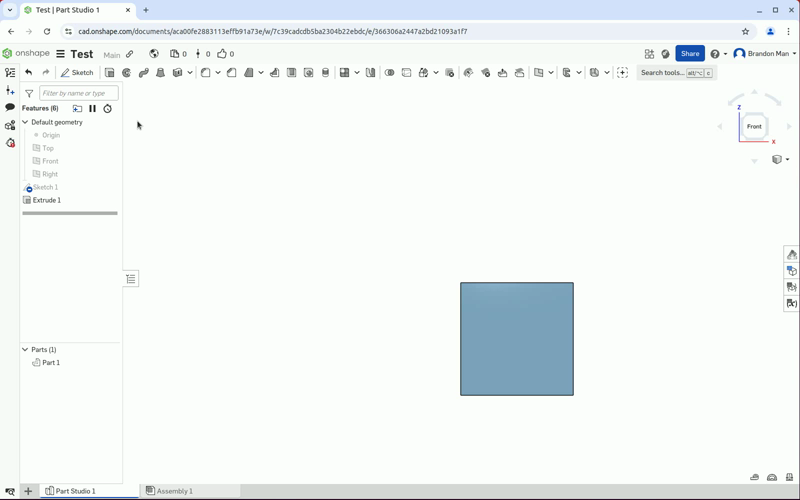
key(shift+h)
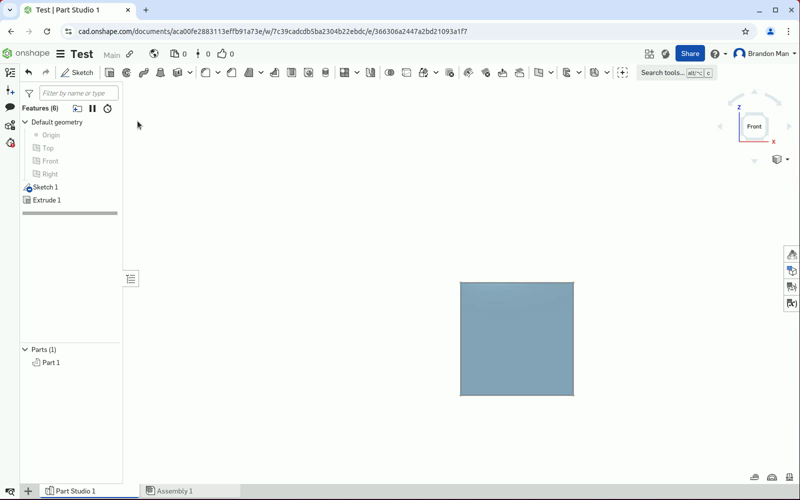
key(shift+h)
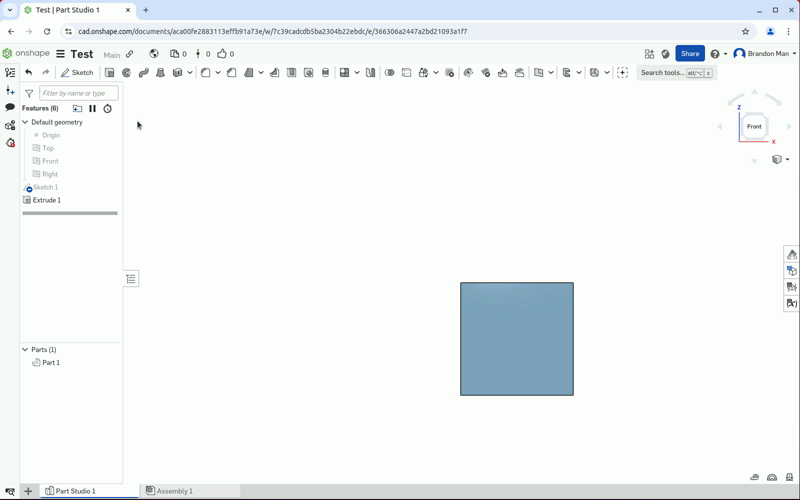
mouse_move(73, 189)
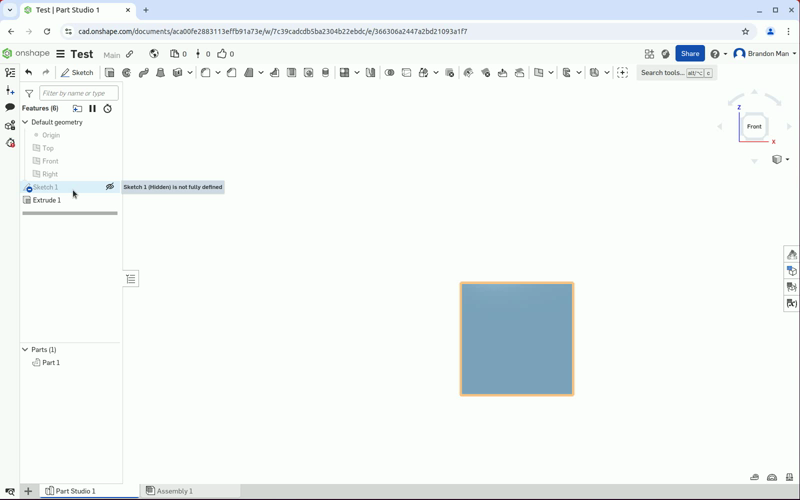
click(73, 189)
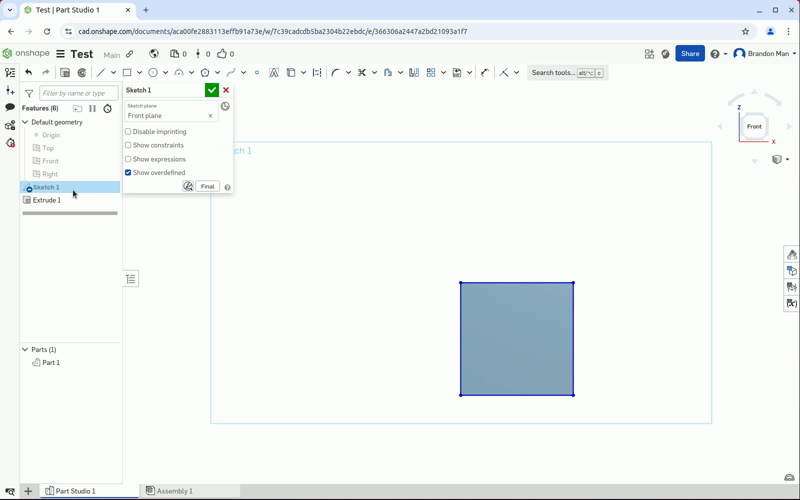
mouse_move(229, 92)
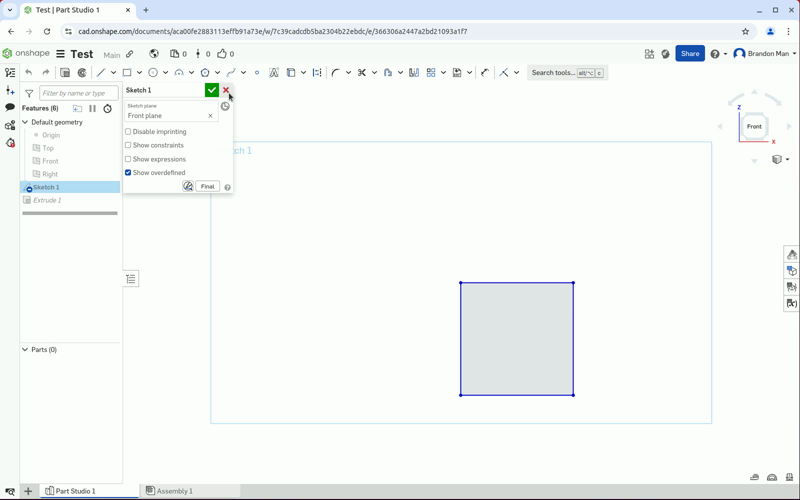
click(229, 92)
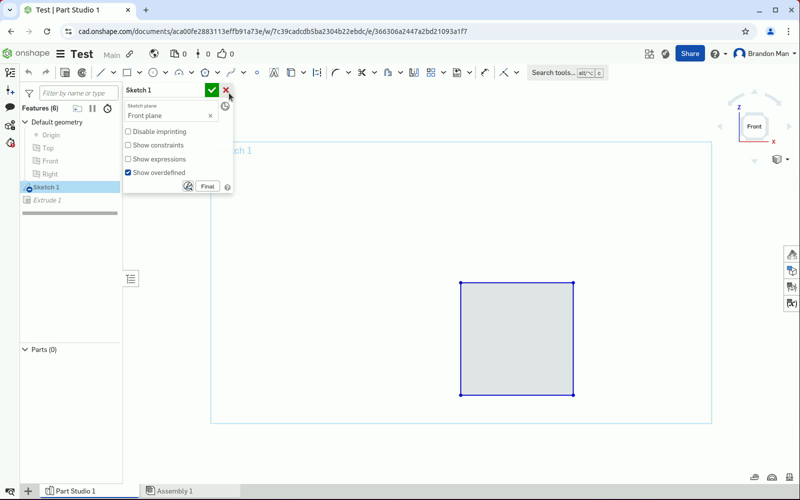
key(shift+s)
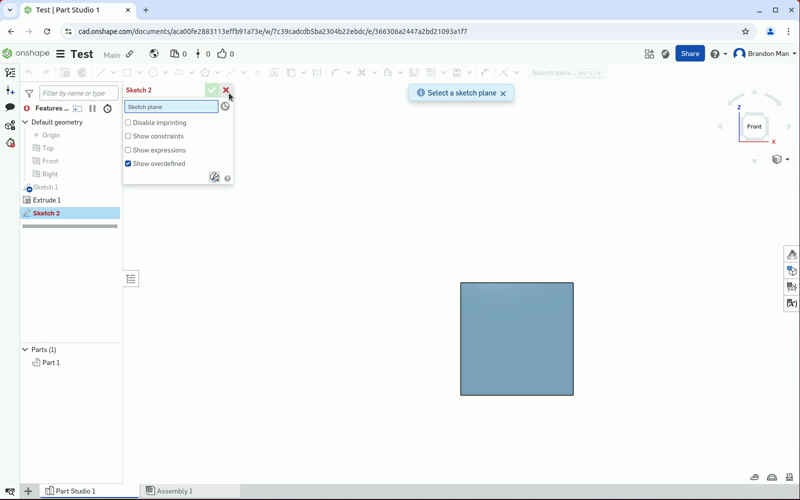
mouse_move(73, 163)
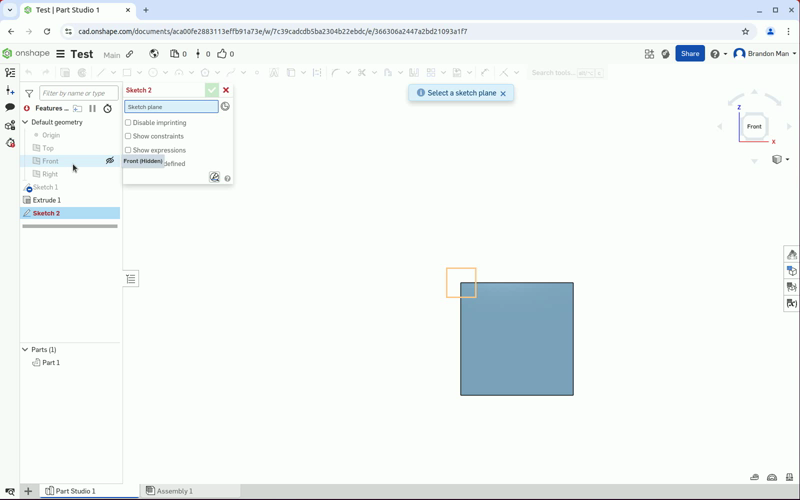
click(73, 163)
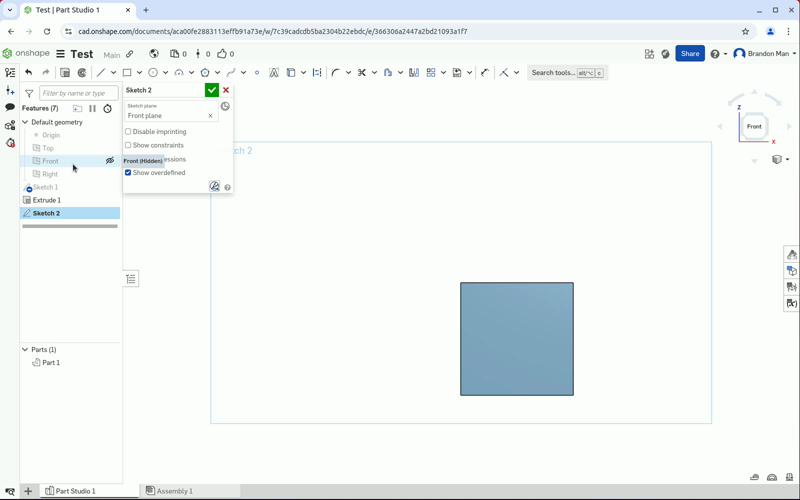
mouse_move(73, 352)
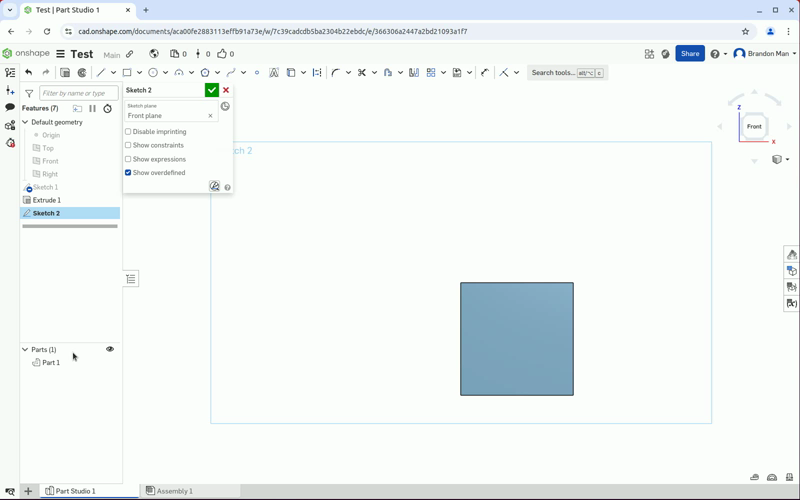
key(y)
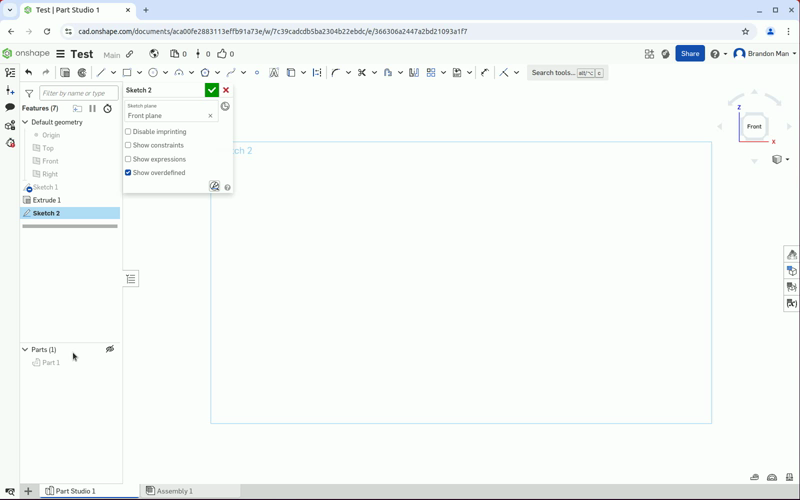
key(c)
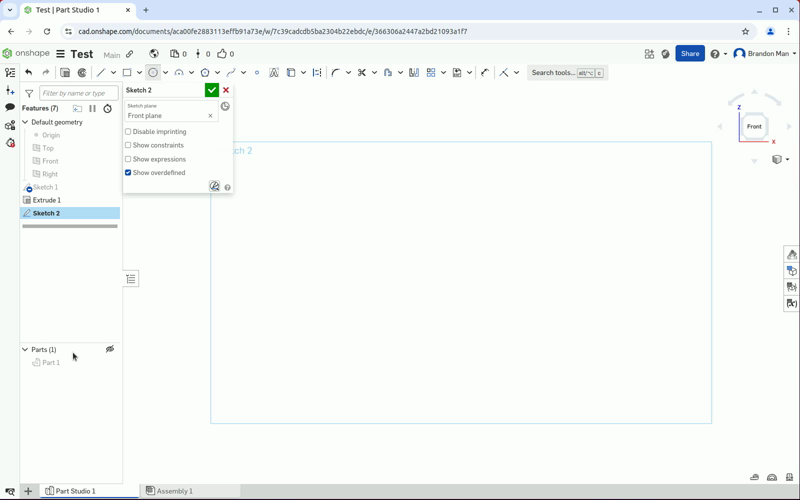
key_down(shift)
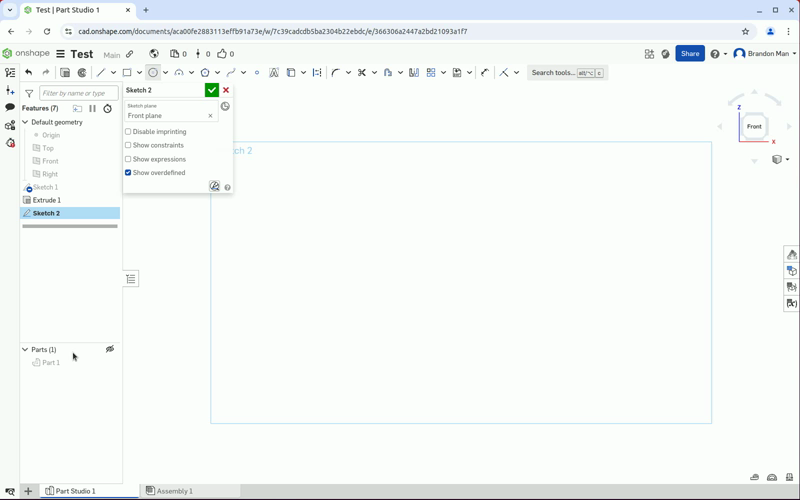
mouse_move(513, 346)
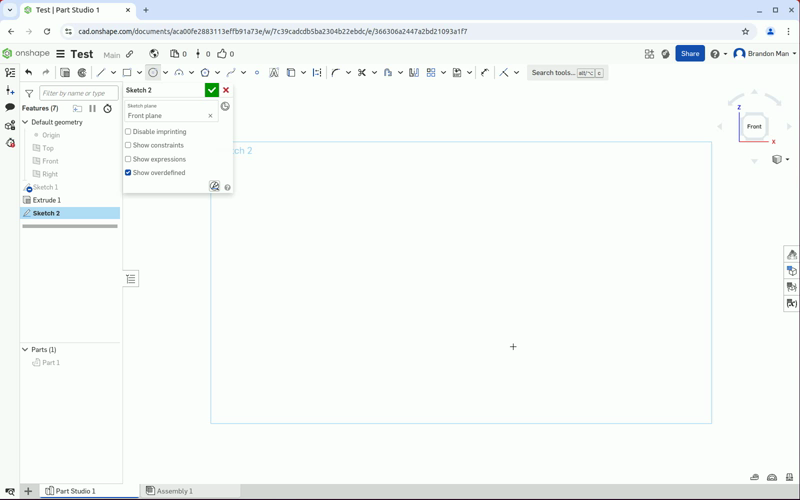
click(513, 346)
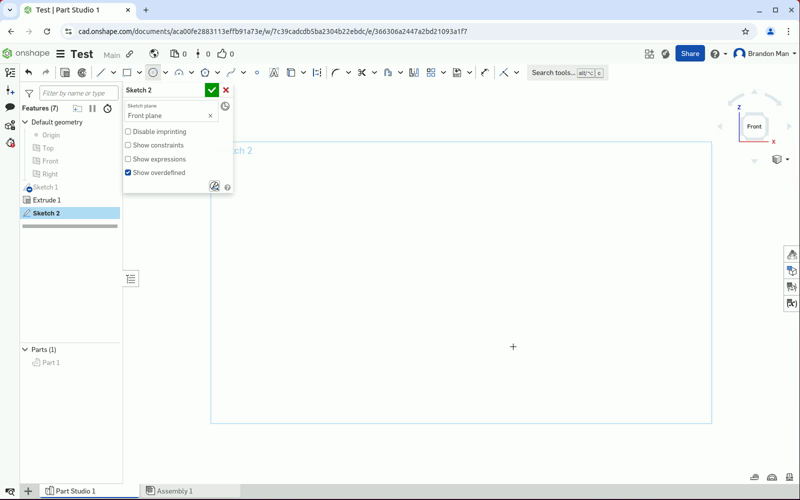
key_up(shift)
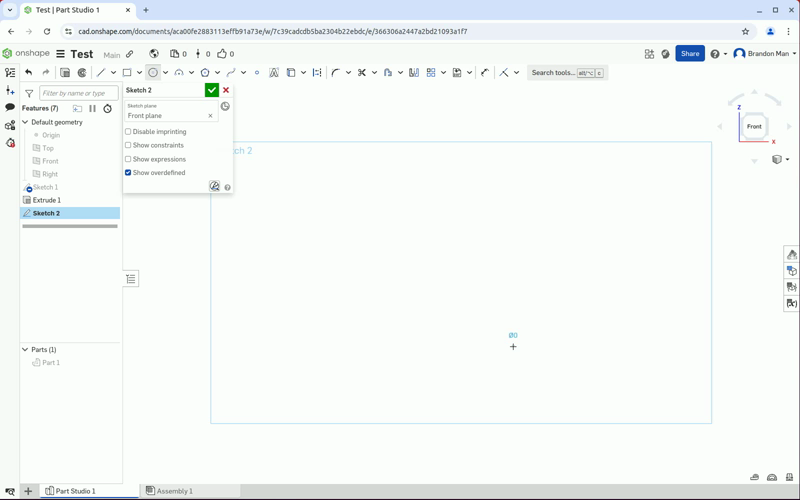
mouse_move(540, 346)
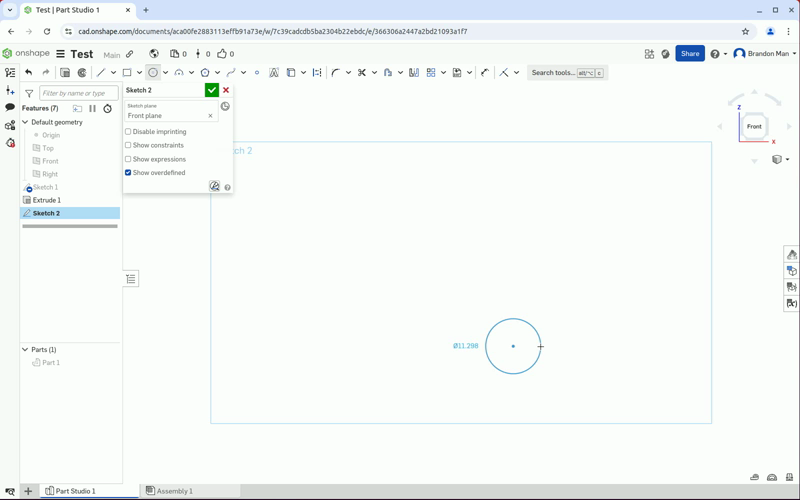
click(540, 346)
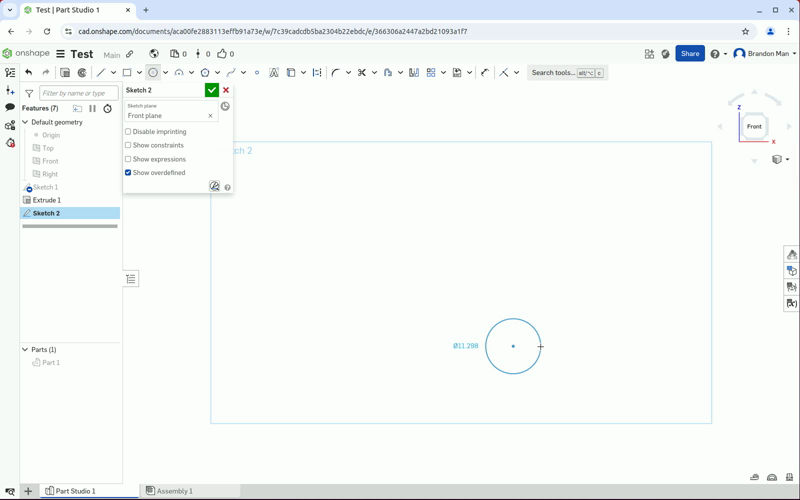
key(esc)
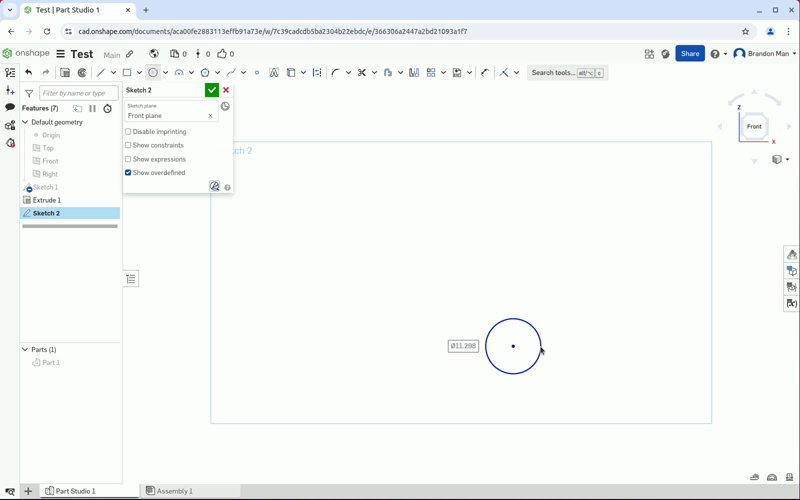
mouse_move(505, 370)
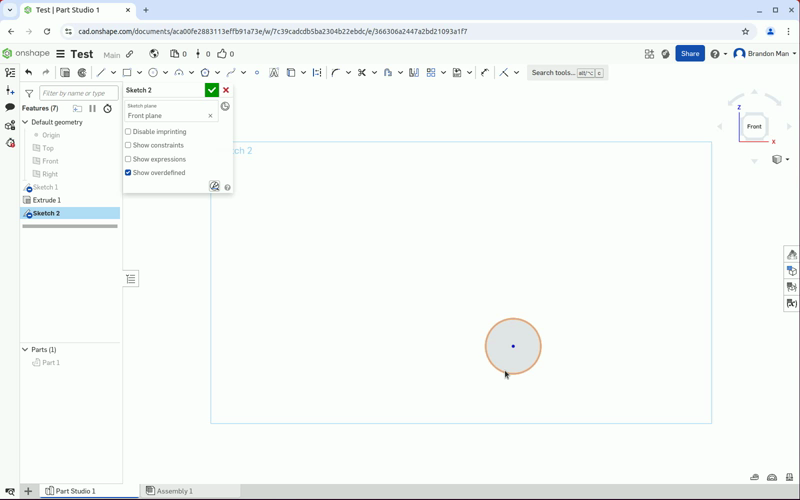
click(505, 370)
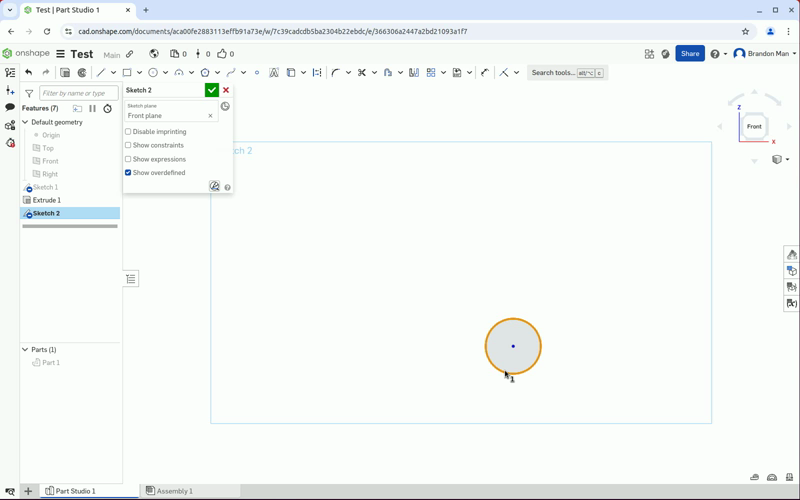
mouse_move(73, 352)
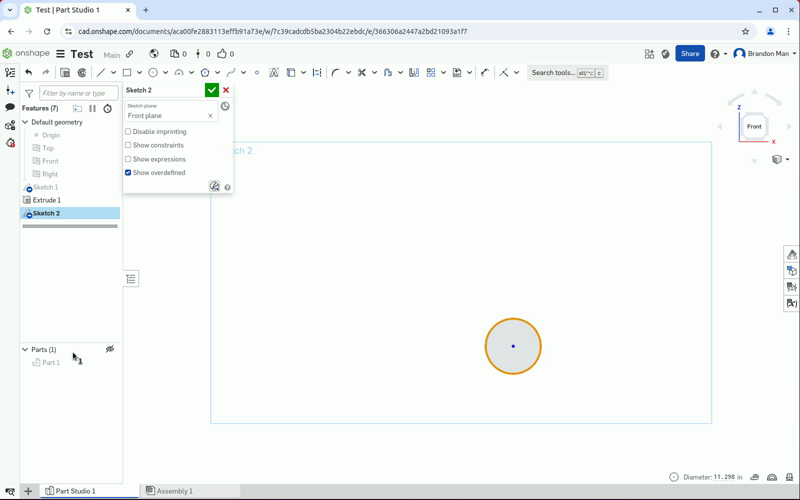
key(shift+y)
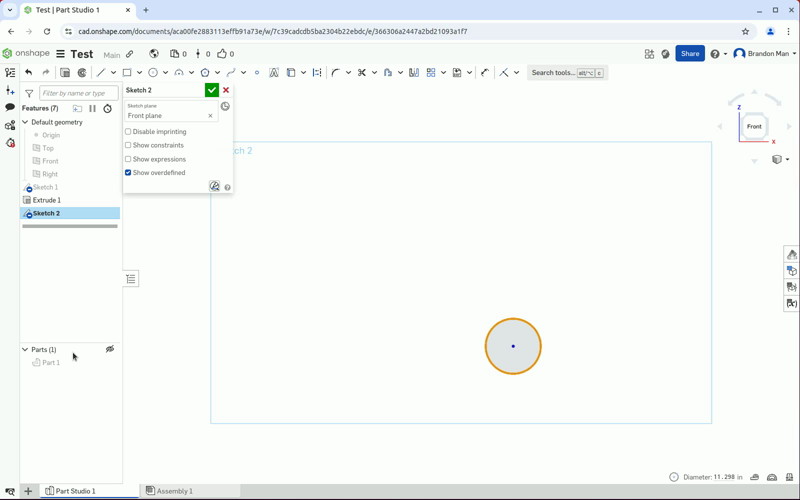
key(shift+e)
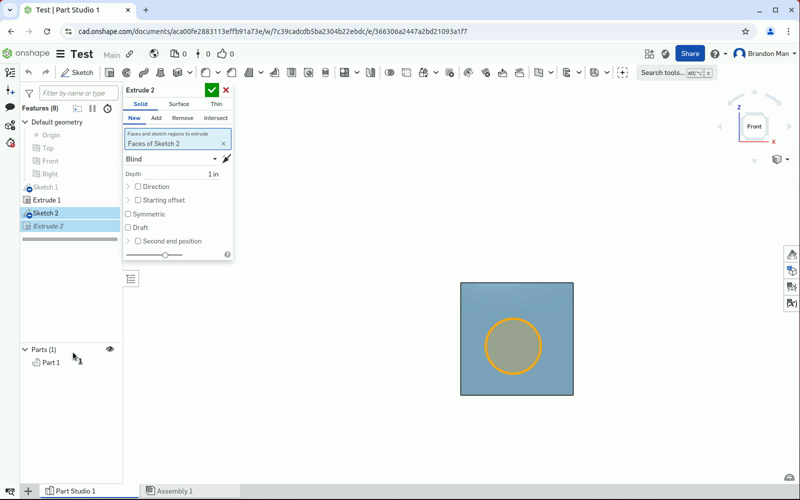
mouse_move(143, 106)
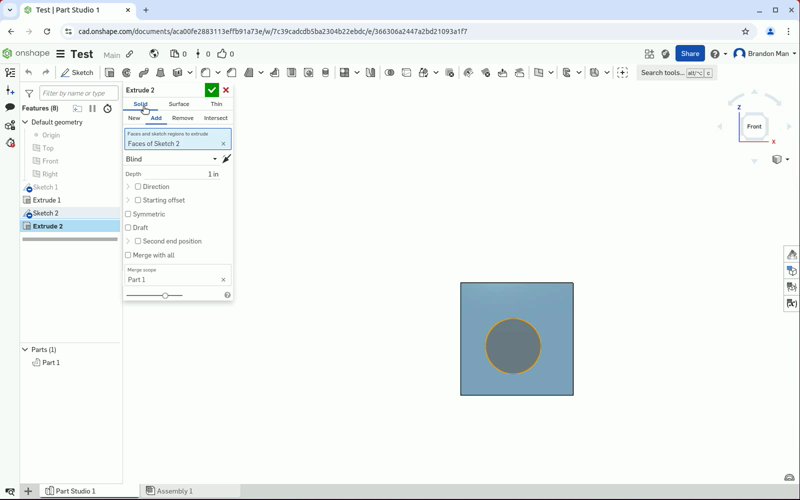
click(143, 106)
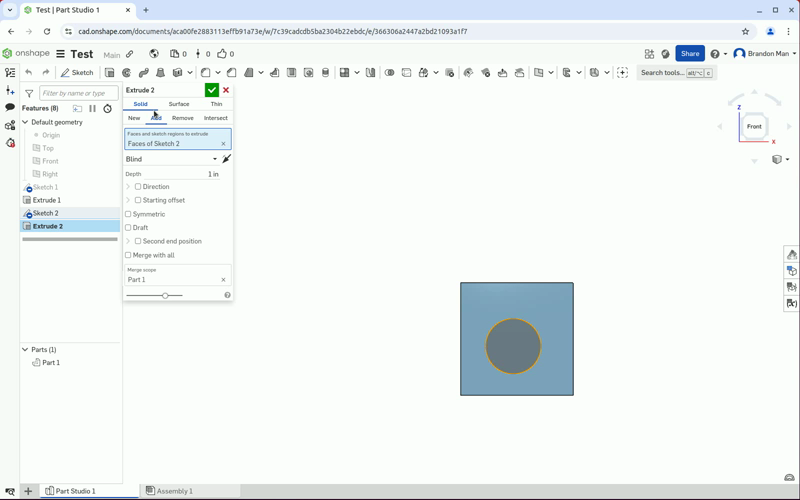
mouse_move(186, 120)
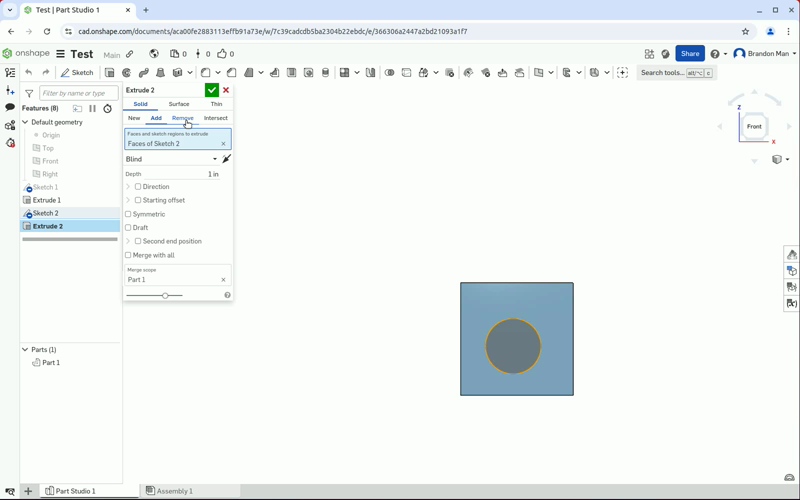
click(186, 120)
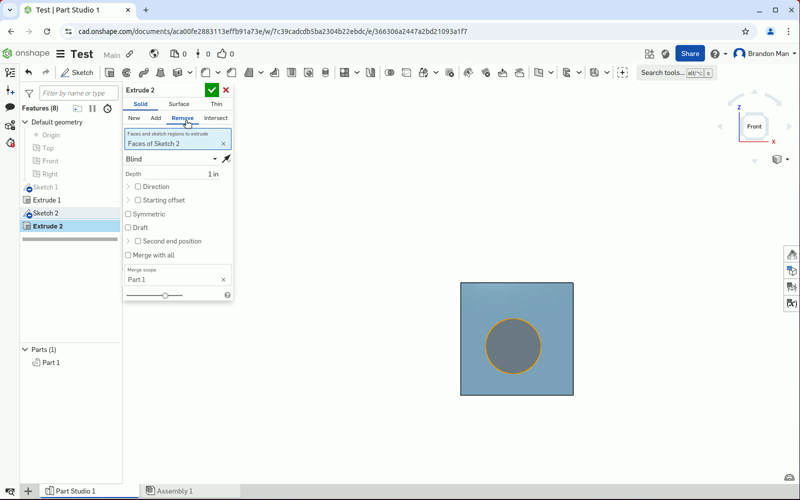
key(tab, 4)
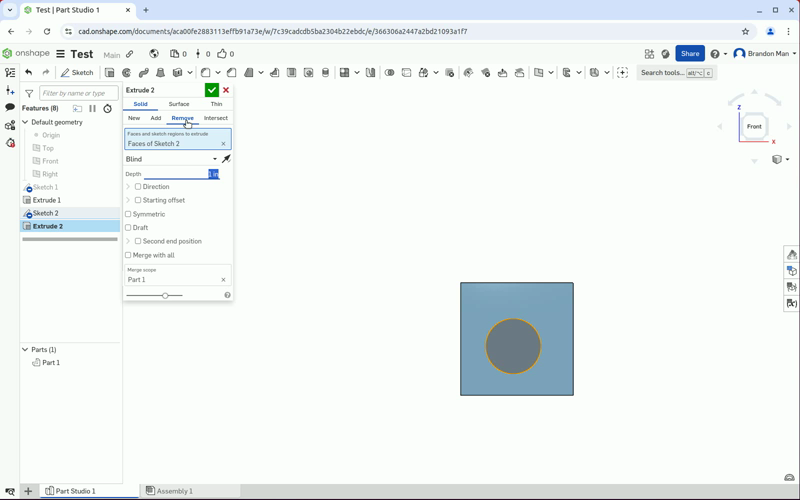
text(9.147)
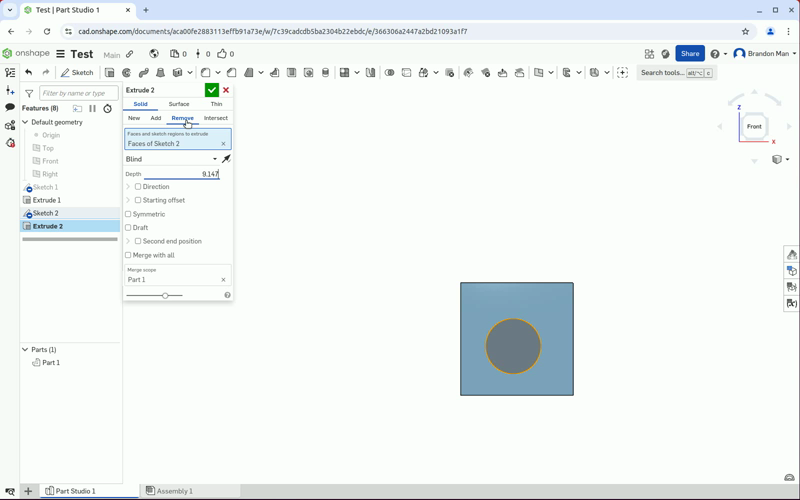
key(tab, 6)
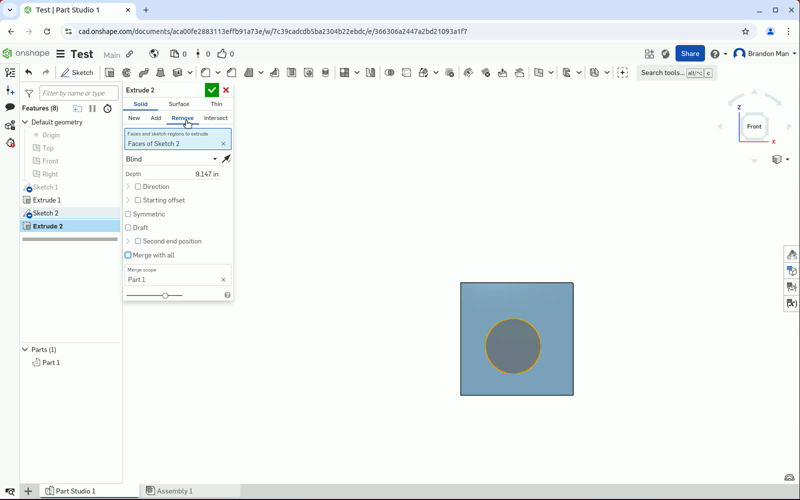
key(space)
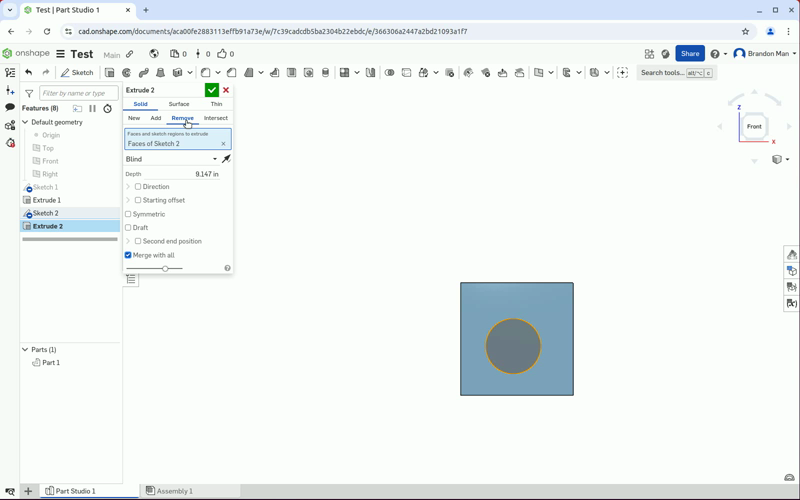
key(enter)
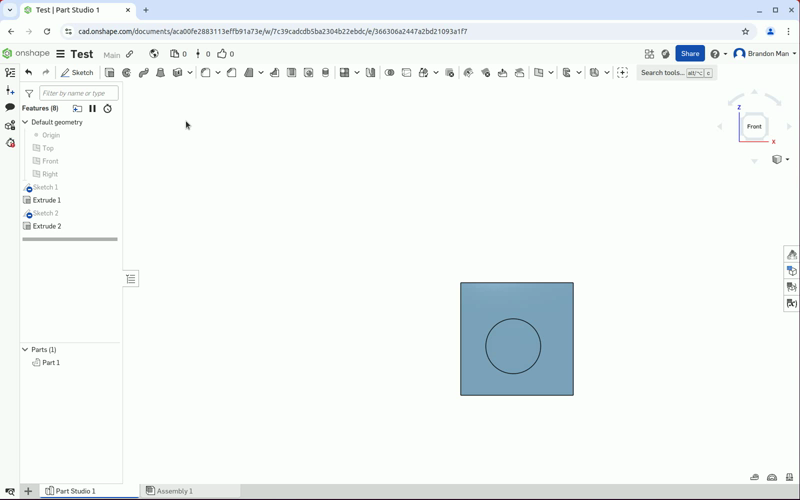
key(shift+h)
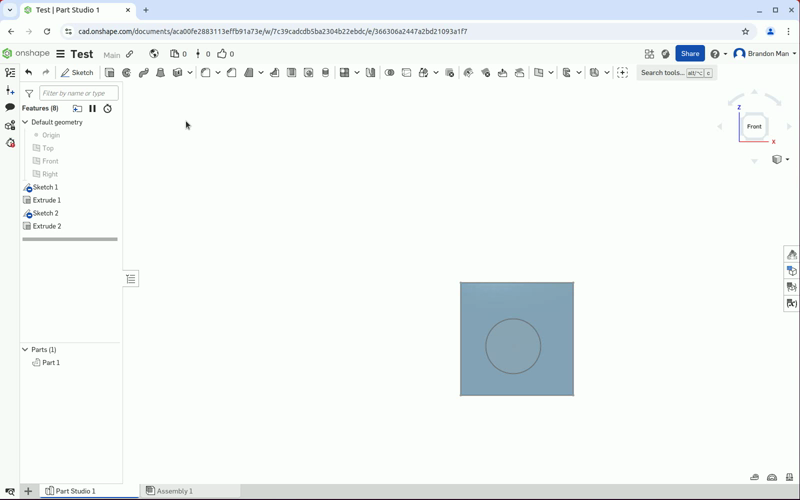
key(shift+h)
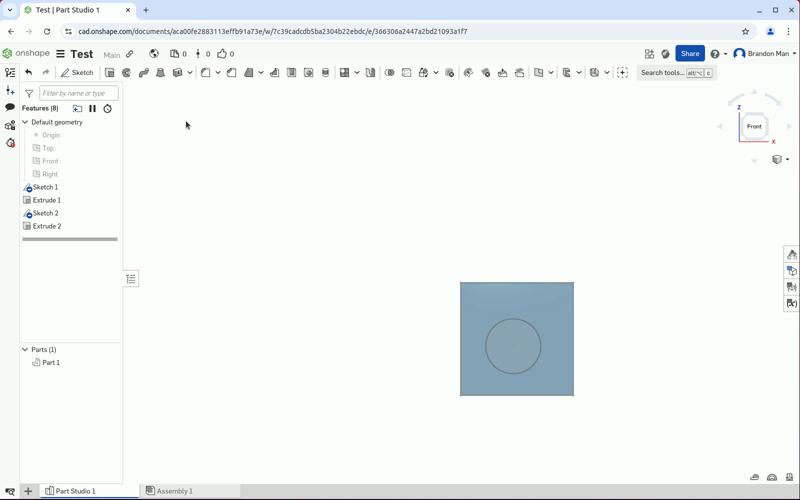
key(shift+7)
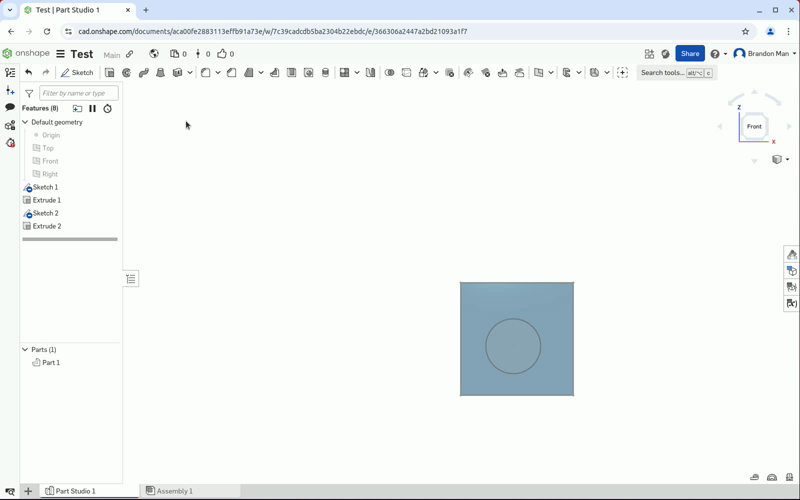
key(left, 2)
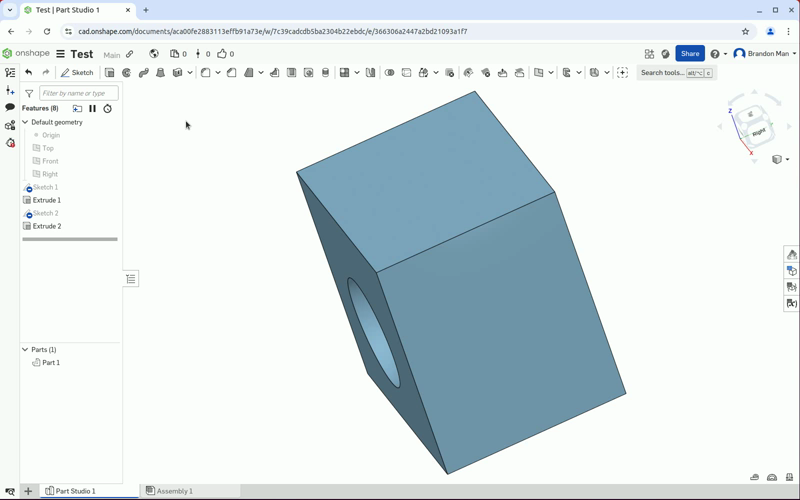
key(down, 2)
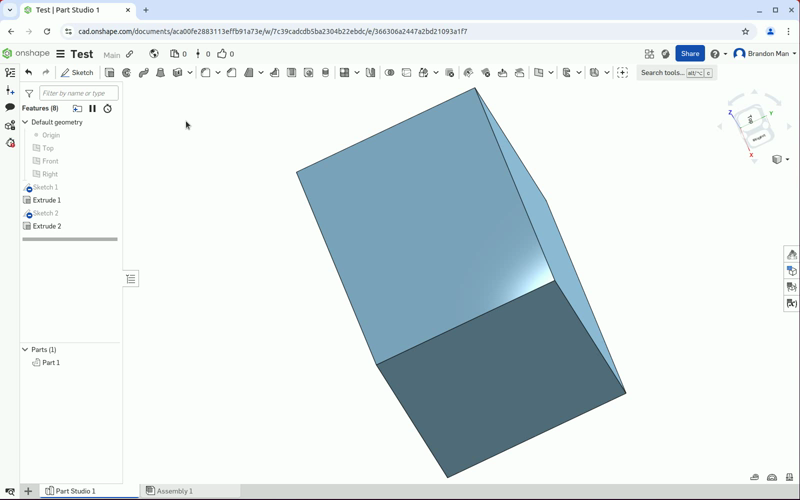
key(up, 2)
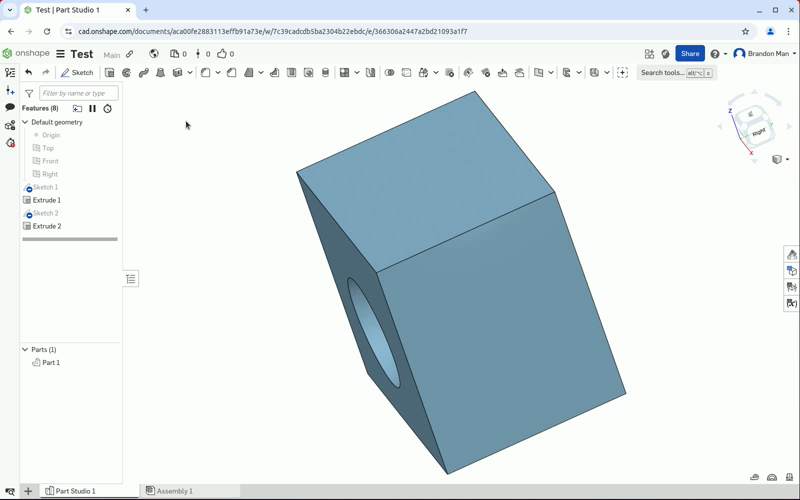
key(right, 2)
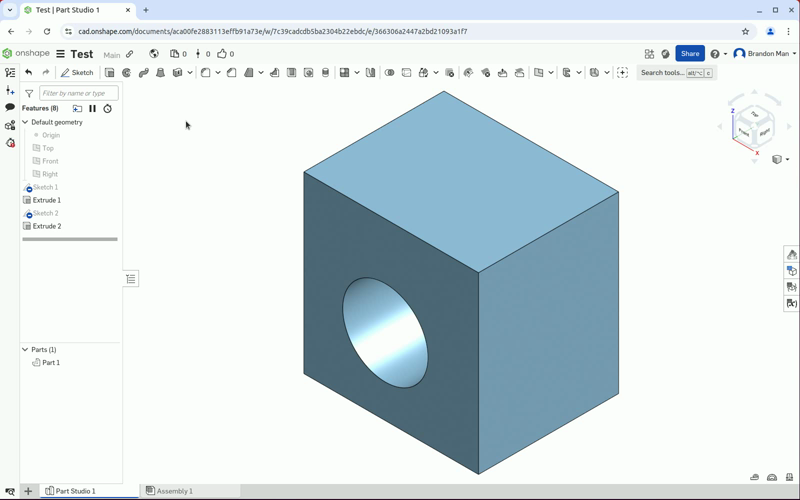
mouse_move(73, 189)
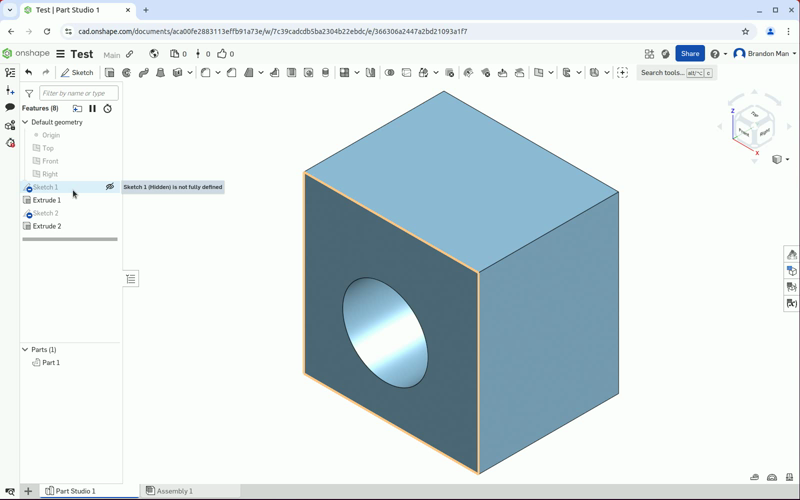
click(73, 189)